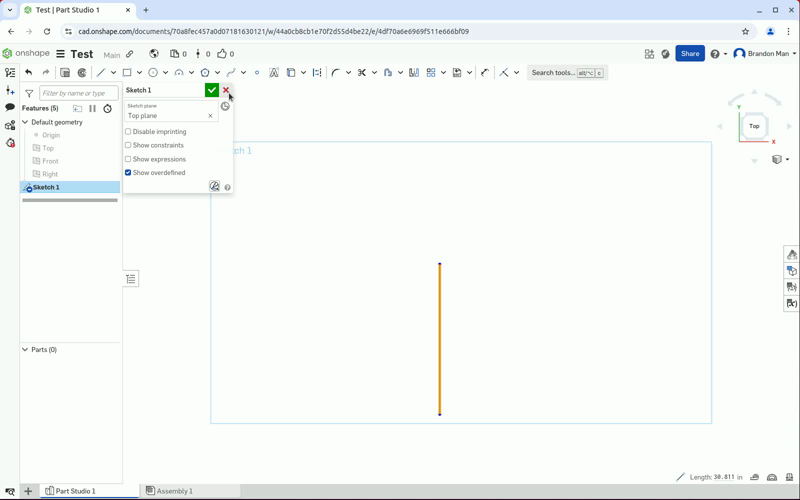
key(shift+h)
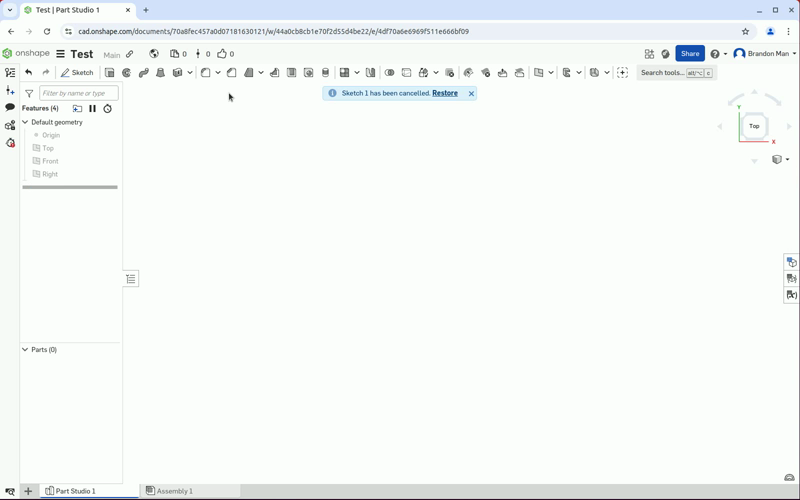
mouse_move(73, 352)
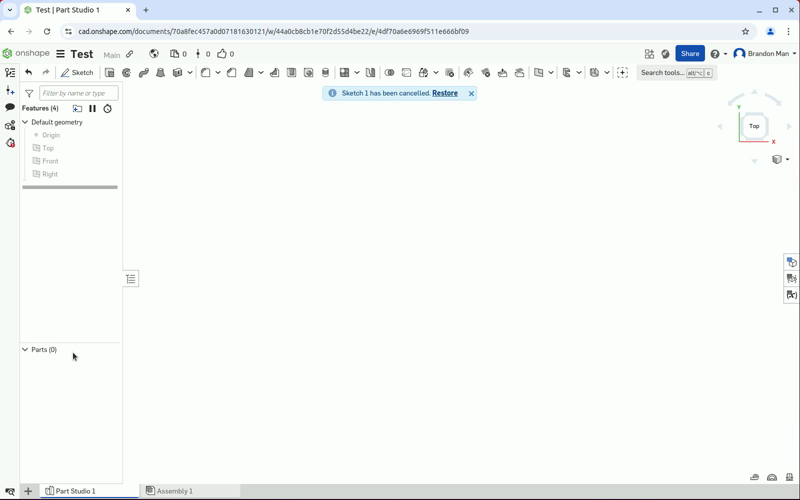
key(y)
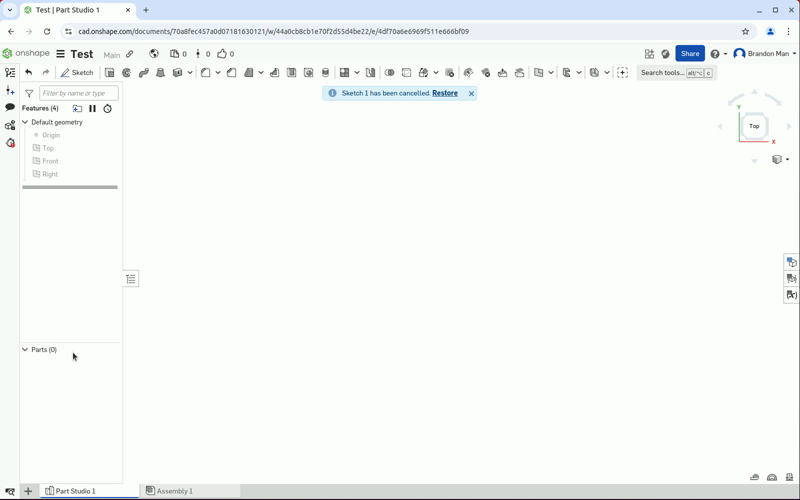
key(shift+p)
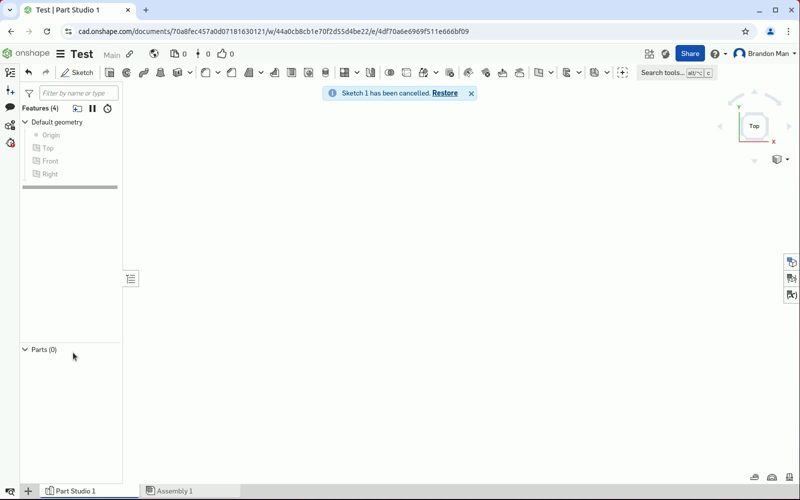
key(space)
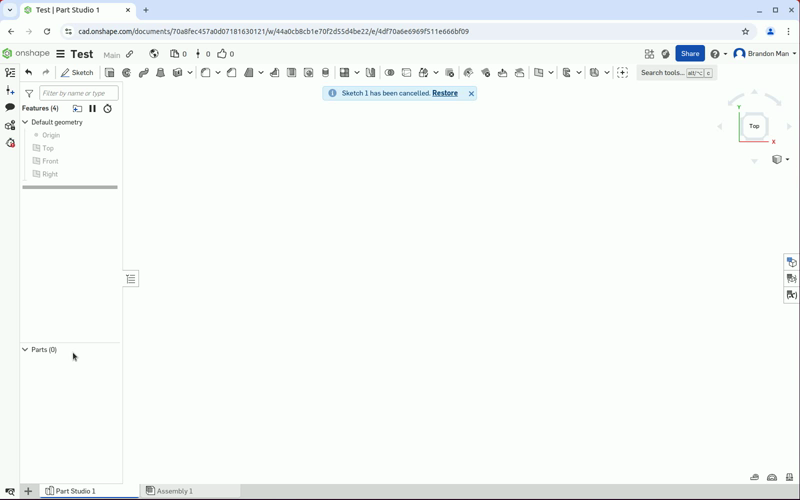
key_down(shift)
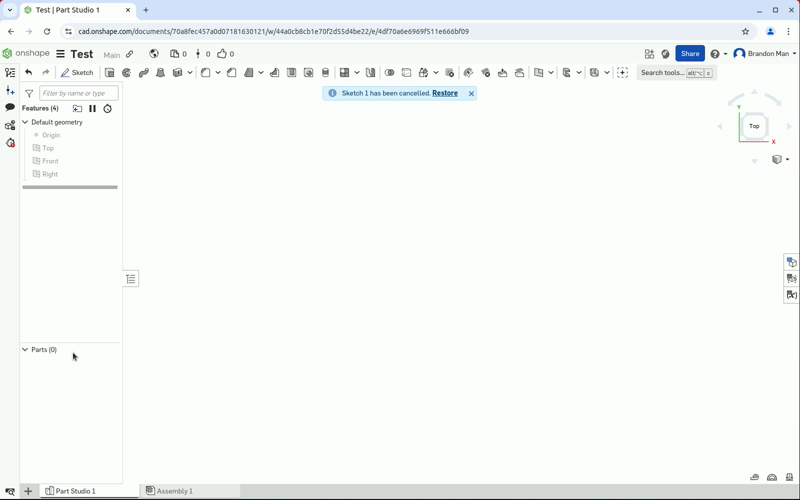
key(up)
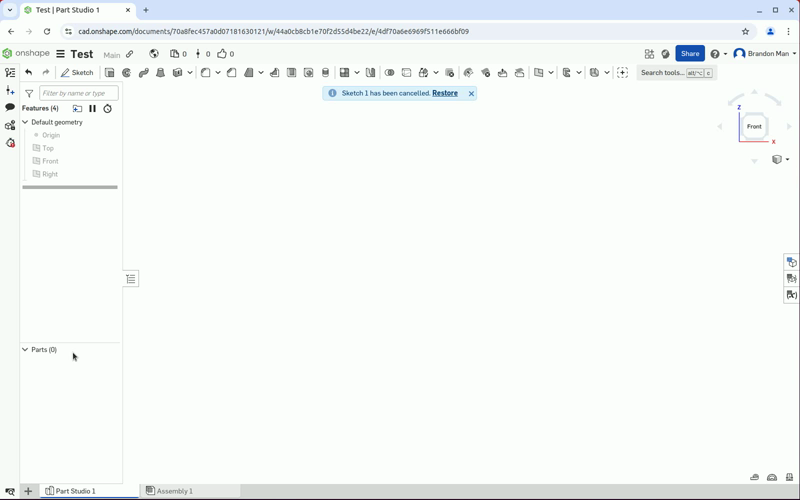
key_up(shift)
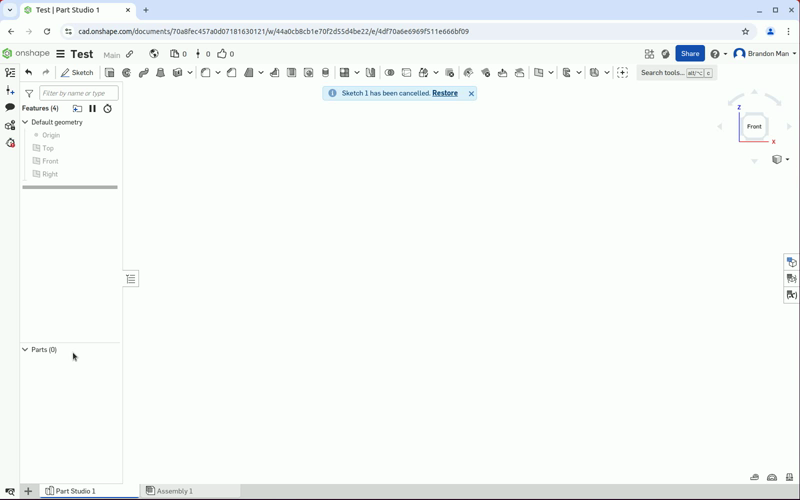
mouse_move(73, 352)
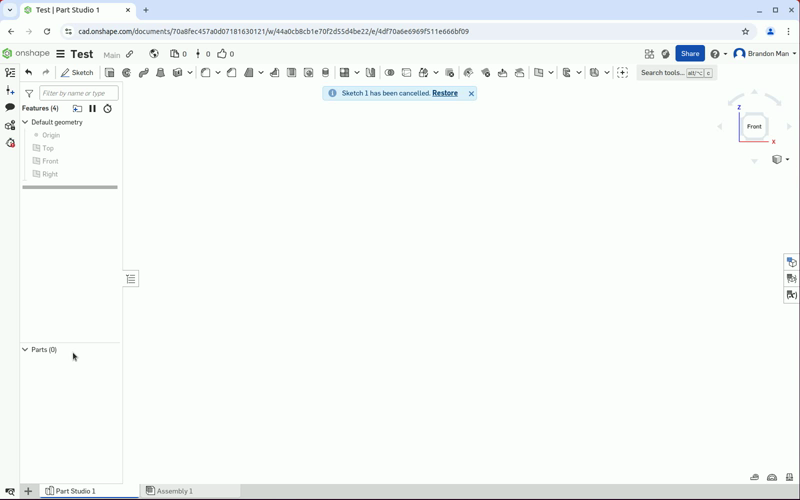
key(shift+y)
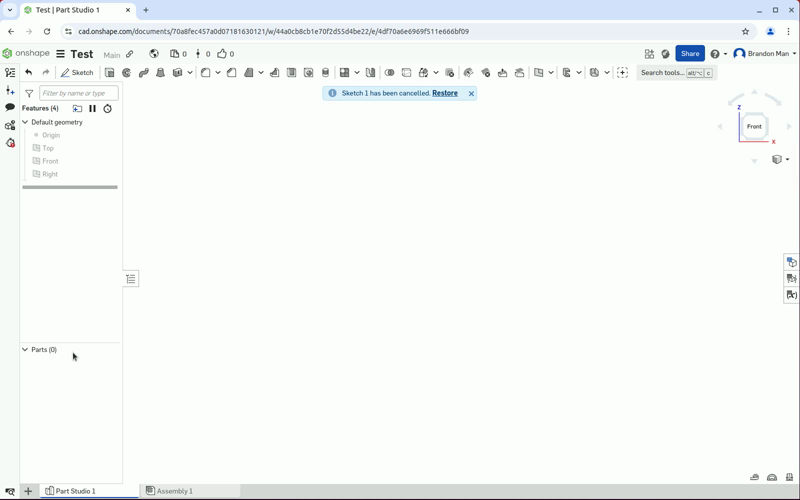
key(shift+s)
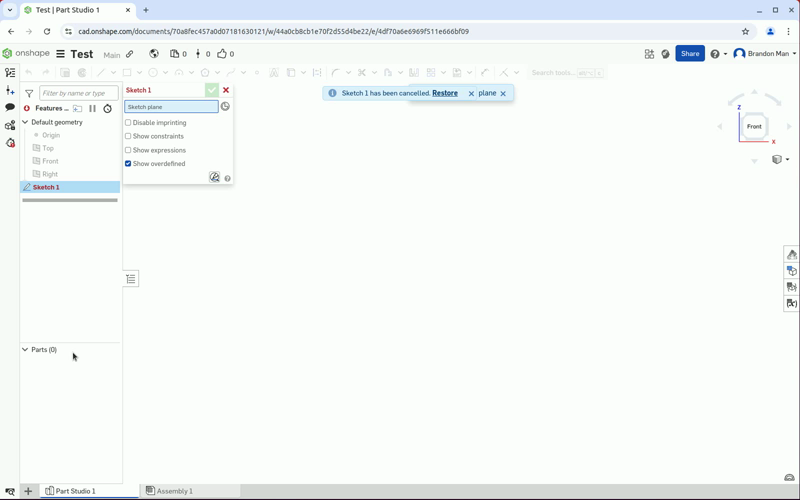
mouse_move(73, 163)
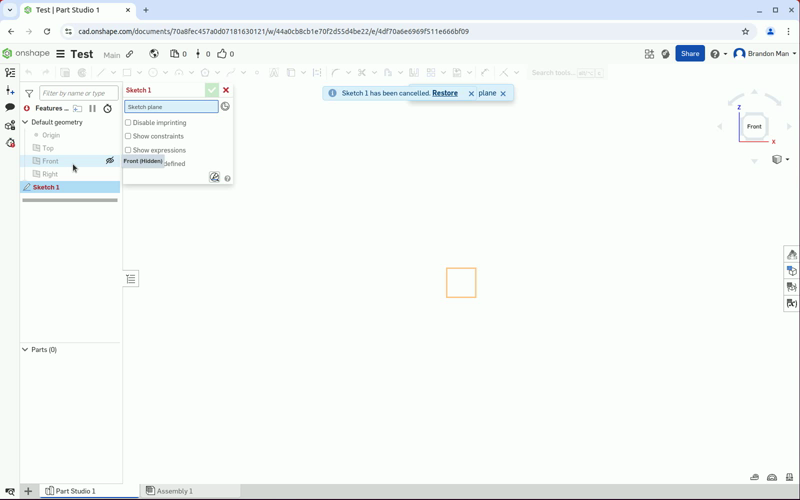
click(73, 163)
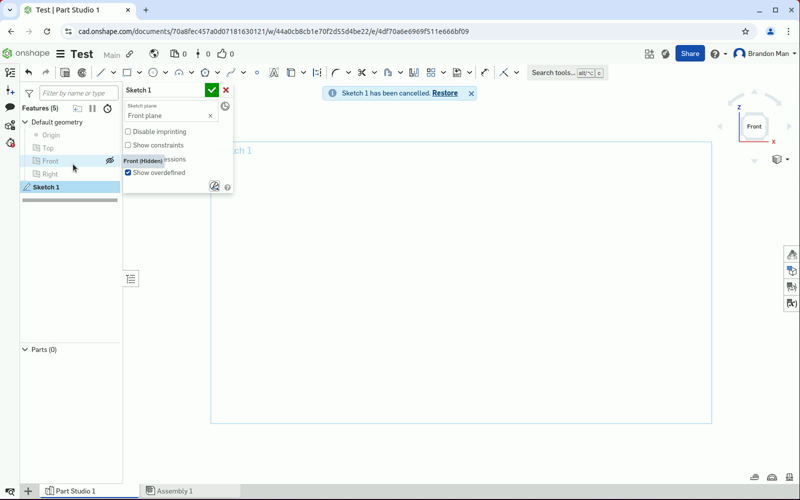
mouse_move(73, 352)
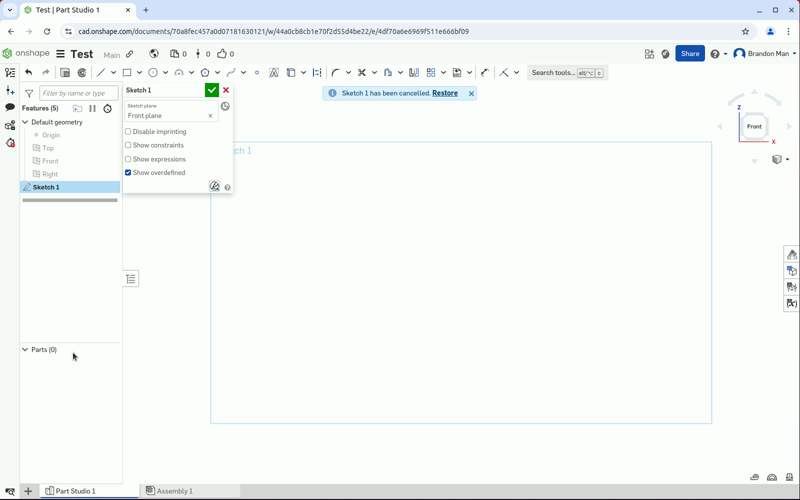
key(y)
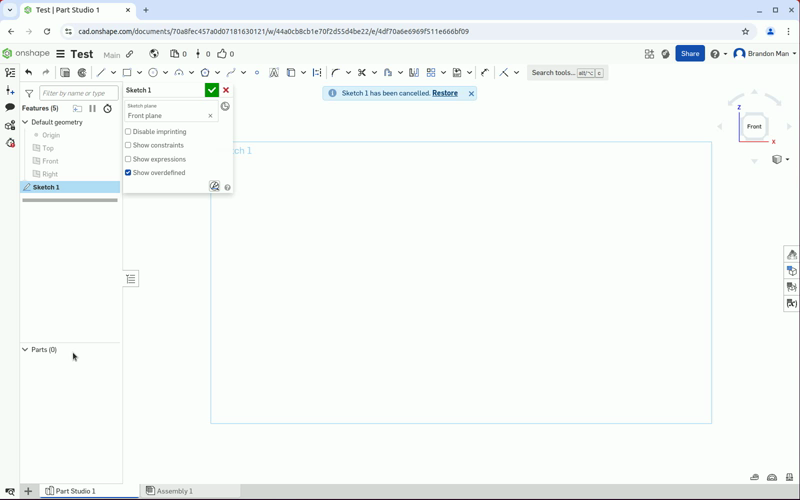
key(l)
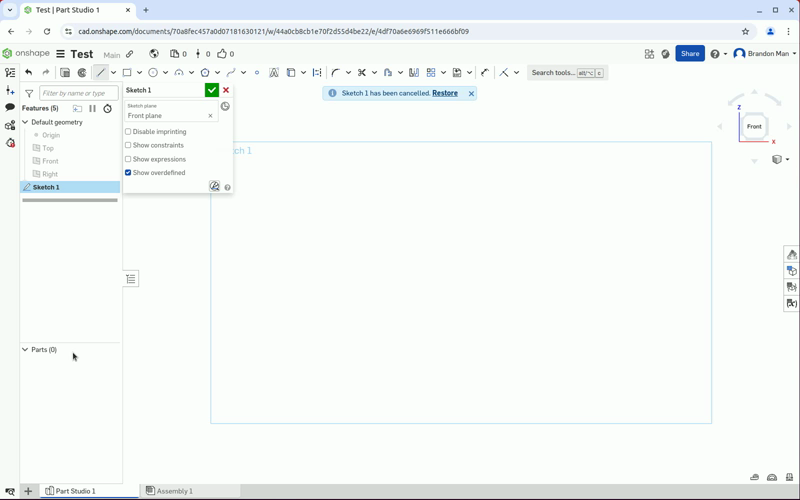
key_down(shift)
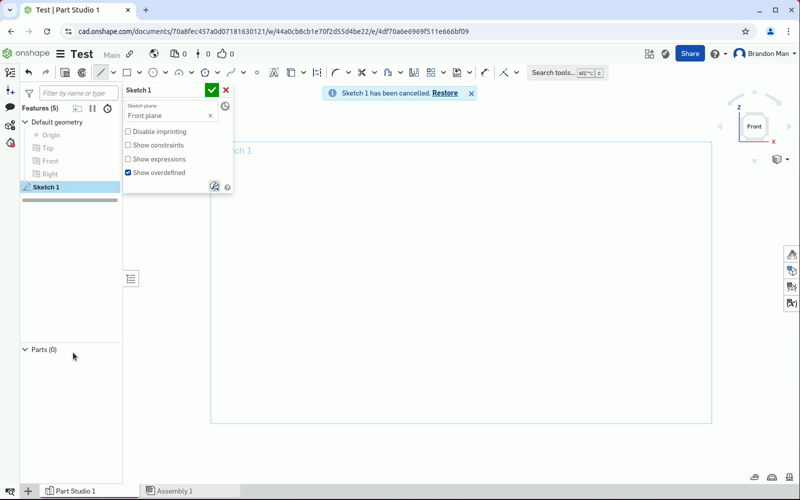
mouse_move(378, 282)
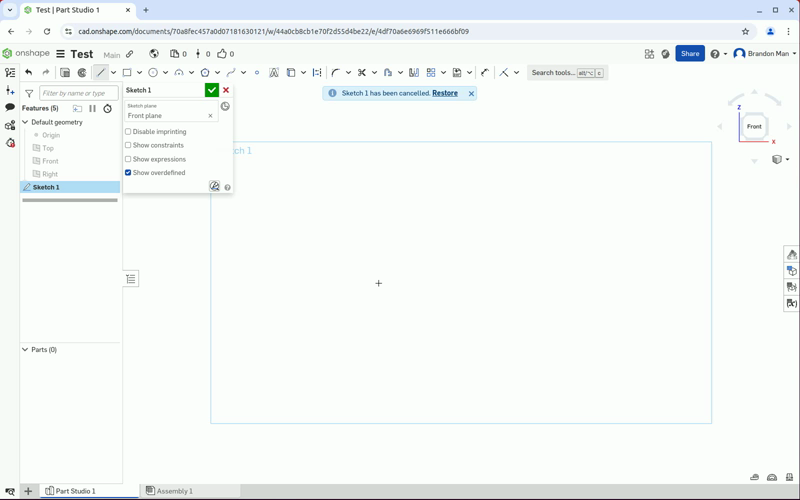
click(378, 282)
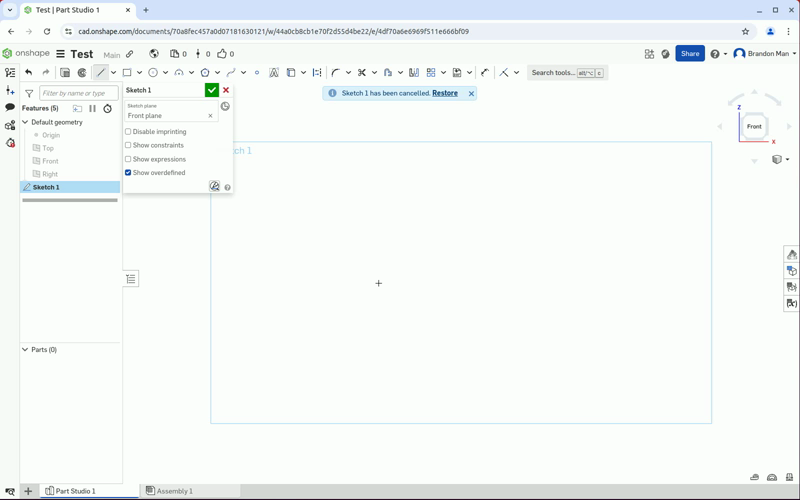
key_up(shift)
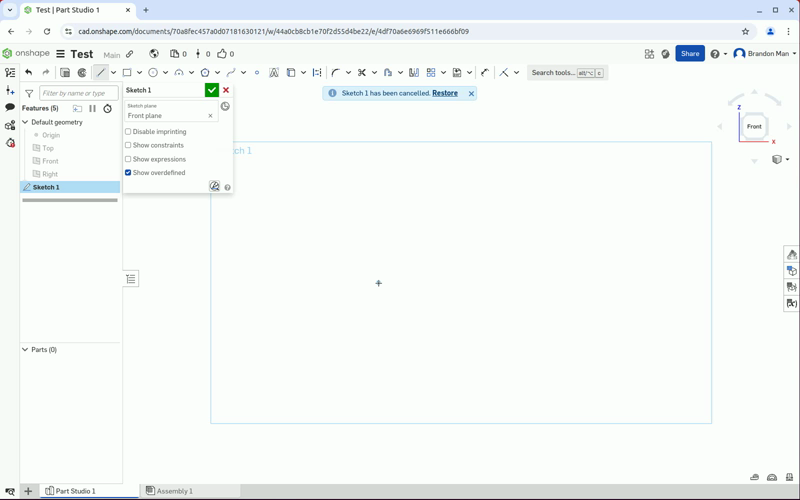
key_down(shift)
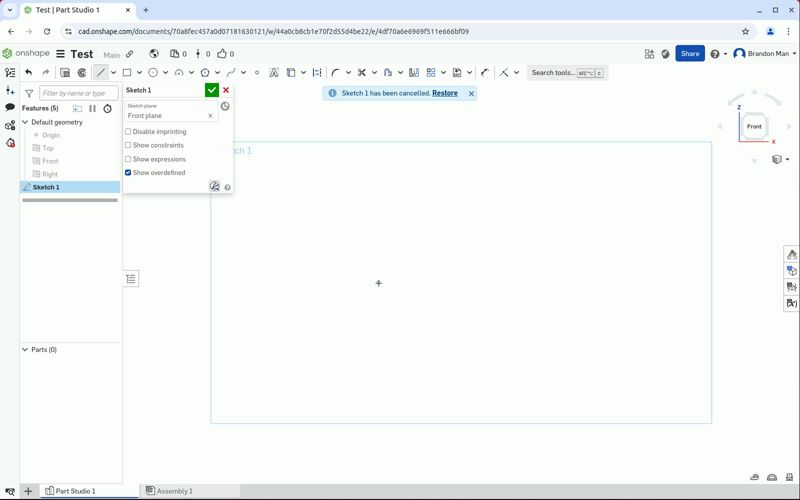
mouse_move(487, 282)
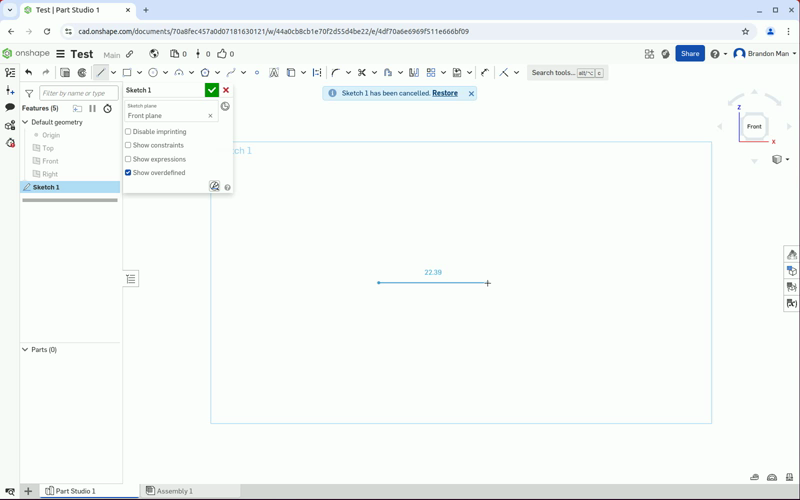
click(487, 282)
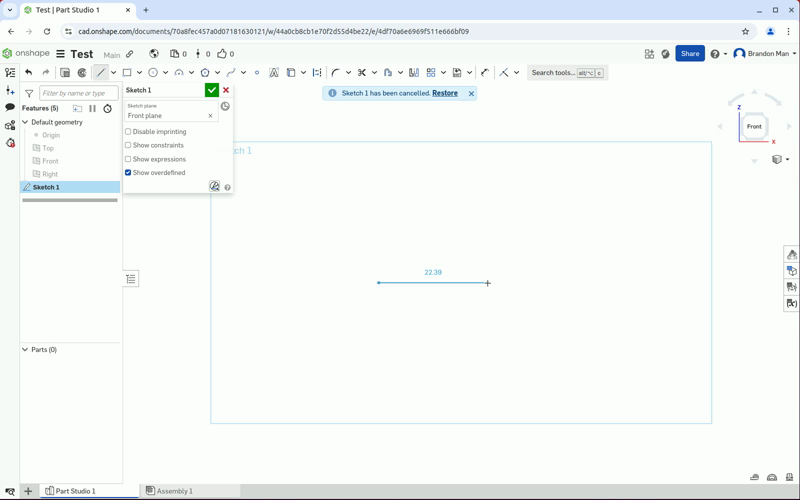
key_up(shift)
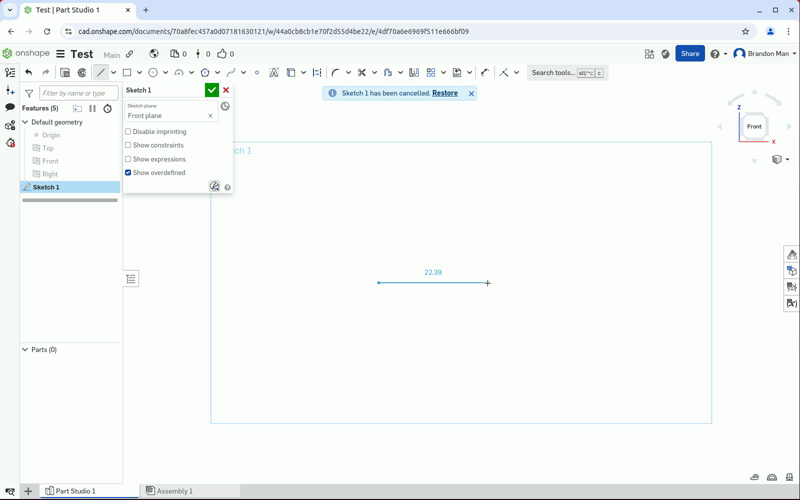
key_down(shift)
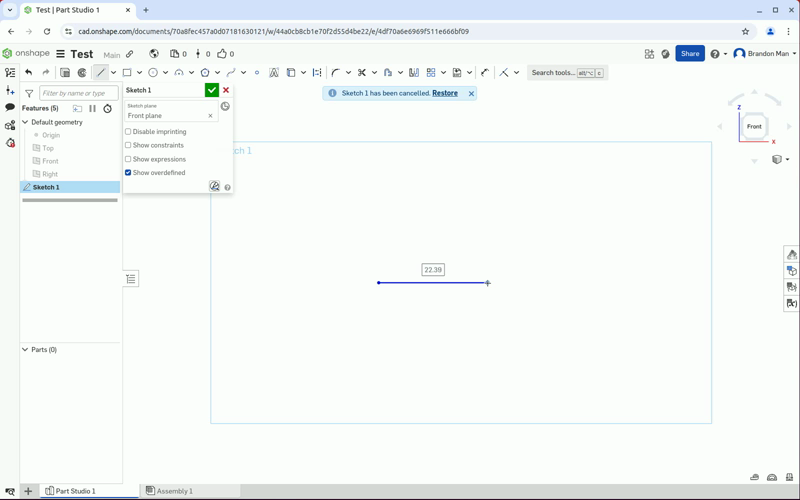
mouse_move(517, 282)
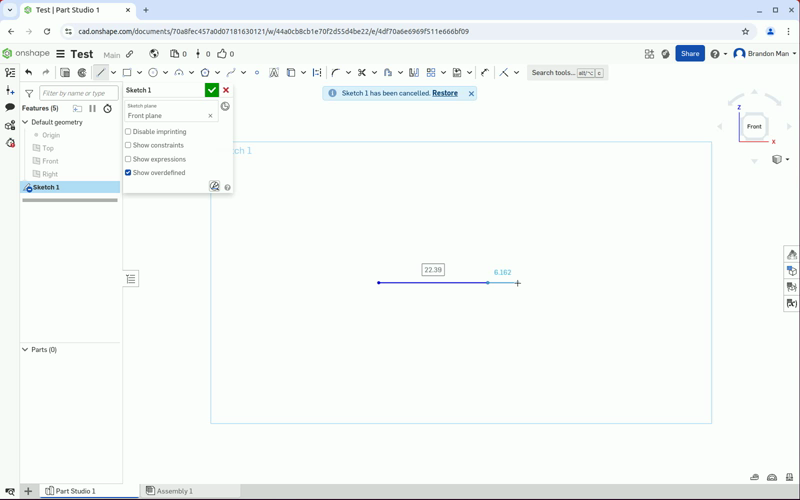
mouse_move(487, 232)
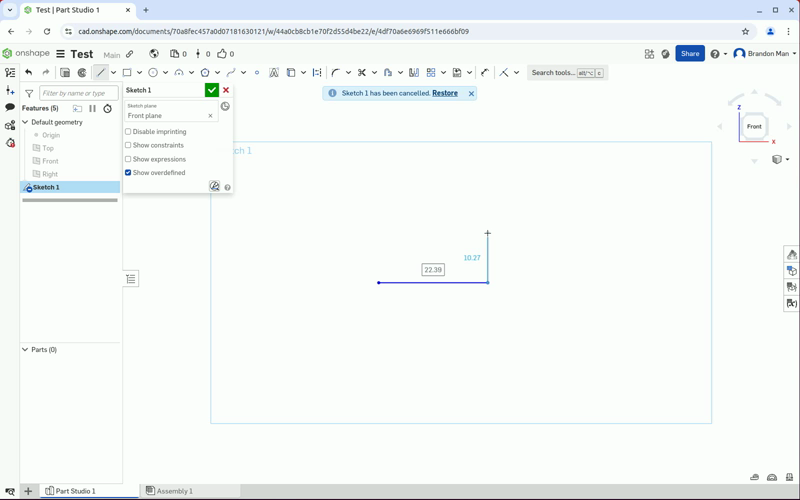
click(487, 232)
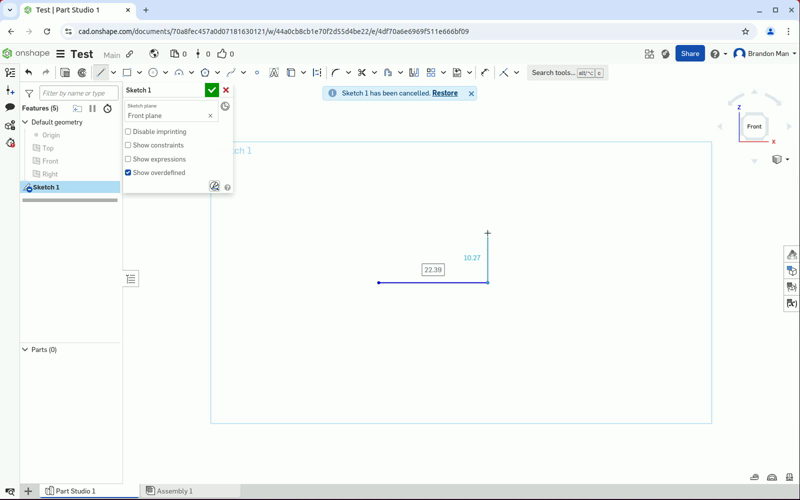
key_up(shift)
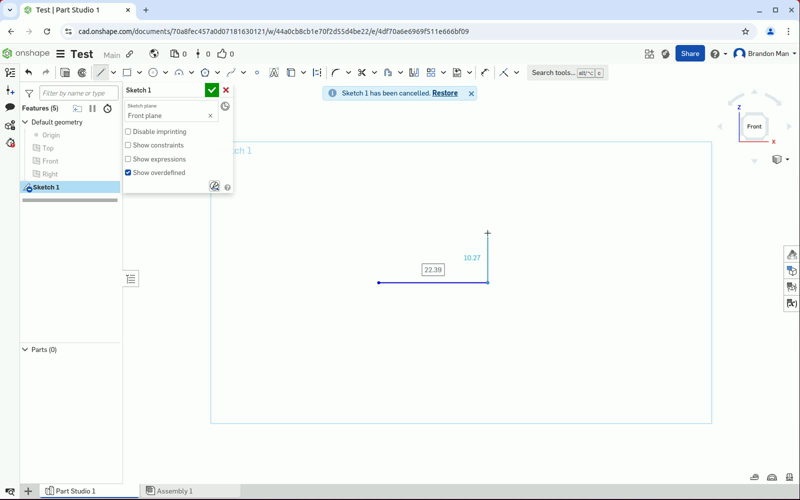
key_down(shift)
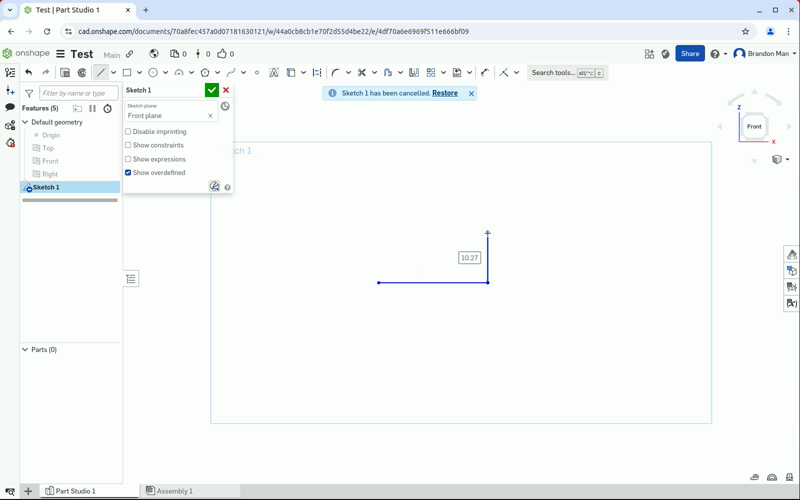
mouse_move(378, 232)
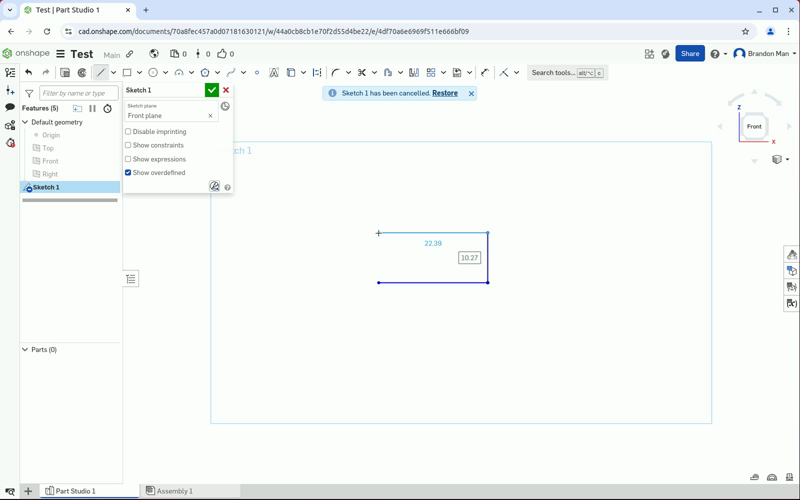
click(378, 232)
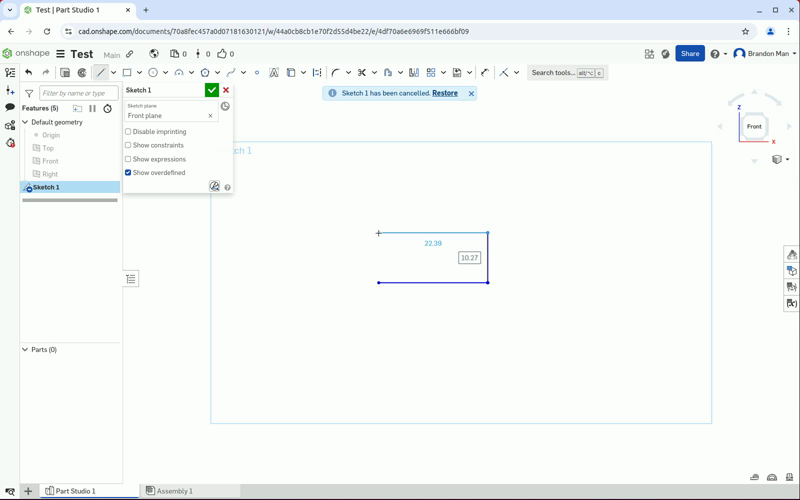
key_up(shift)
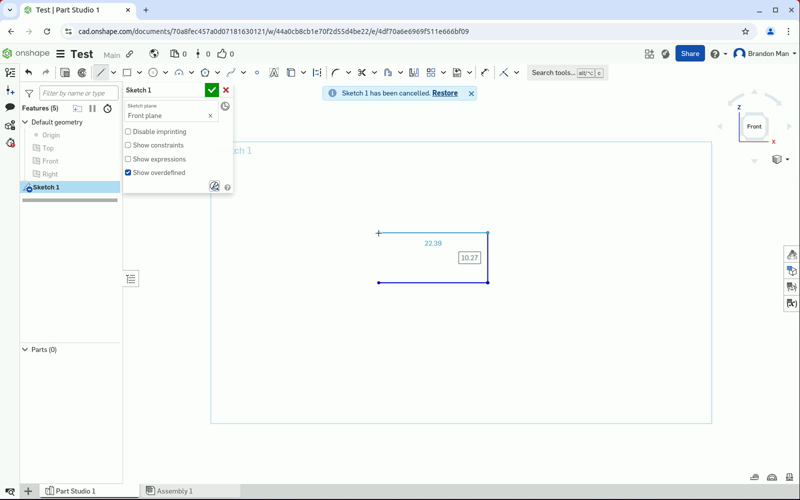
mouse_move(408, 232)
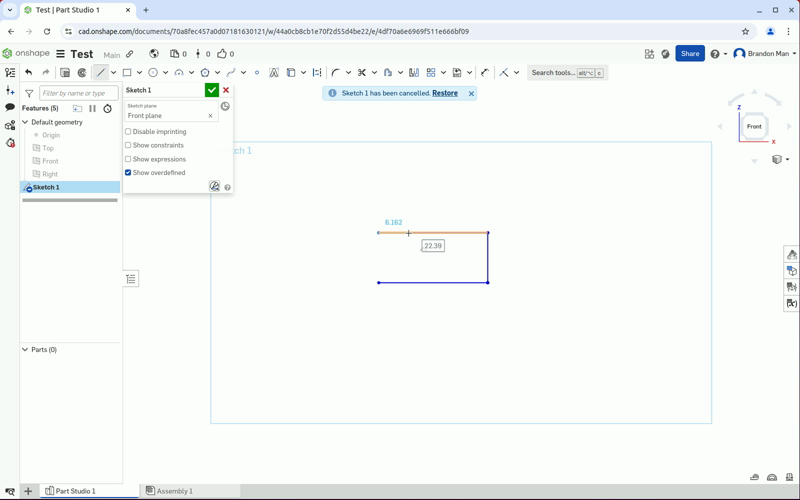
key_down(shift)
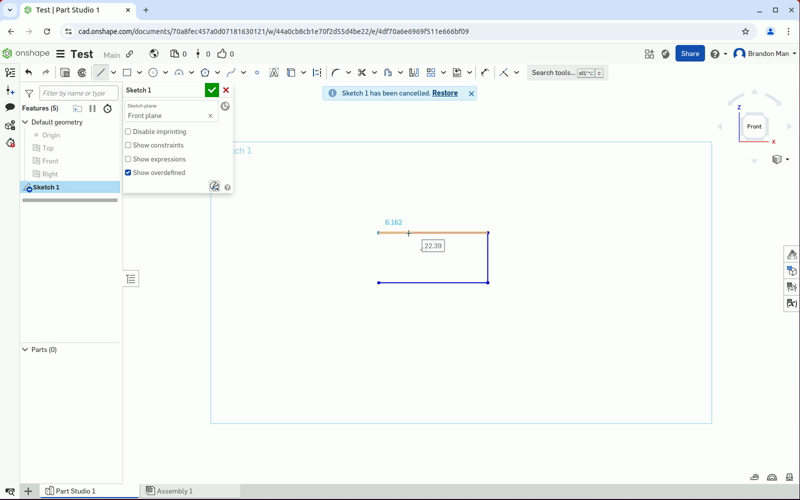
mouse_move(378, 282)
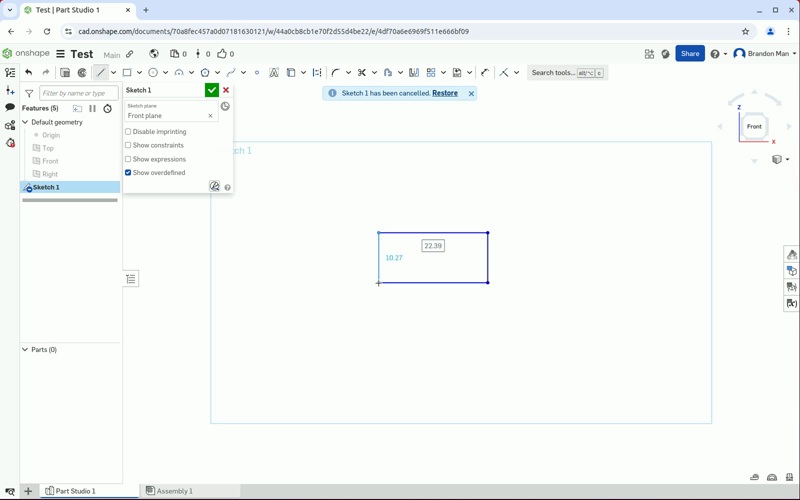
key_up(shift)
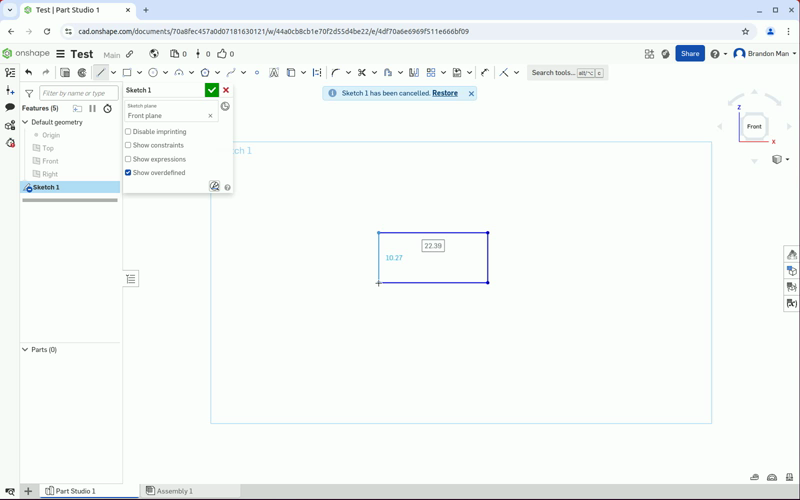
click(378, 282)
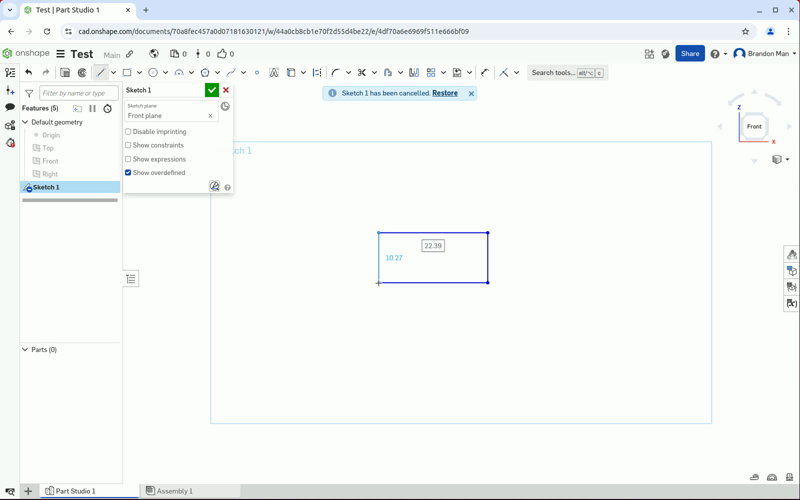
key(esc)
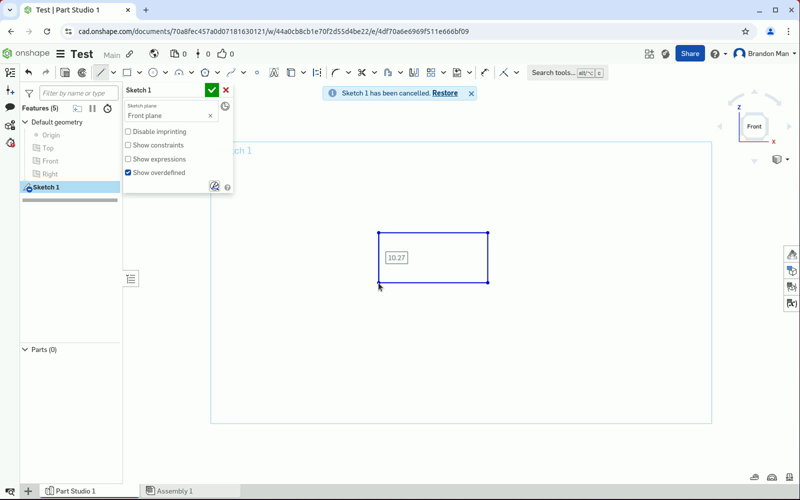
mouse_move(415, 241)
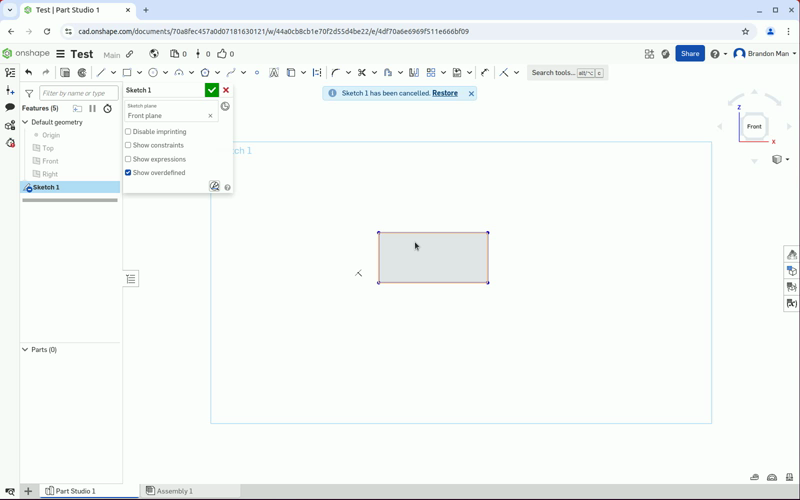
click(415, 241)
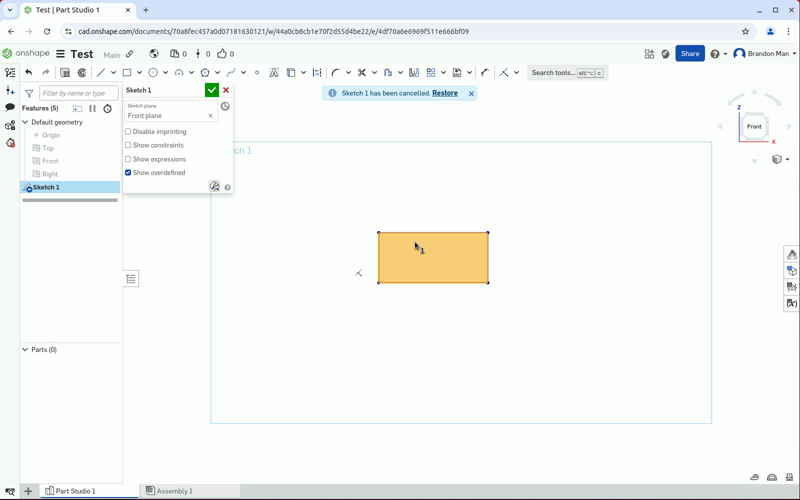
mouse_move(73, 352)
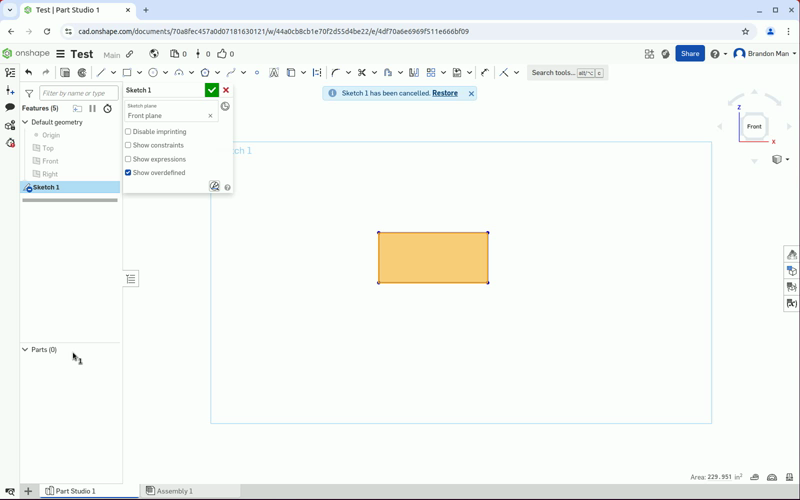
key(shift+y)
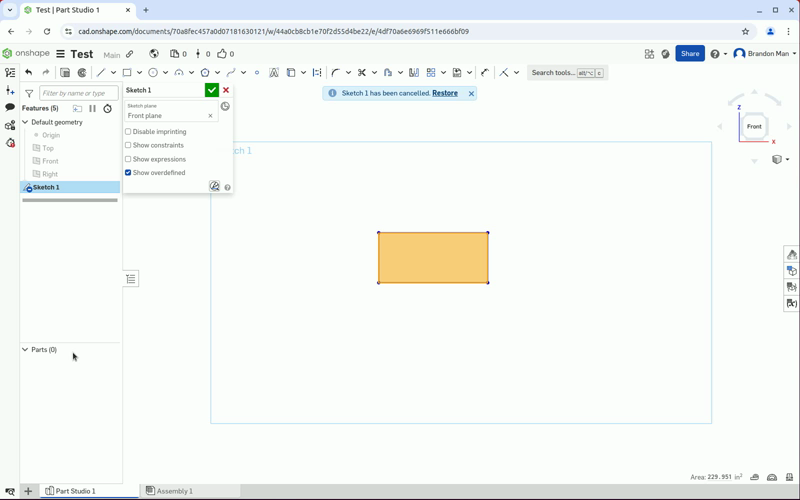
key(shift+e)
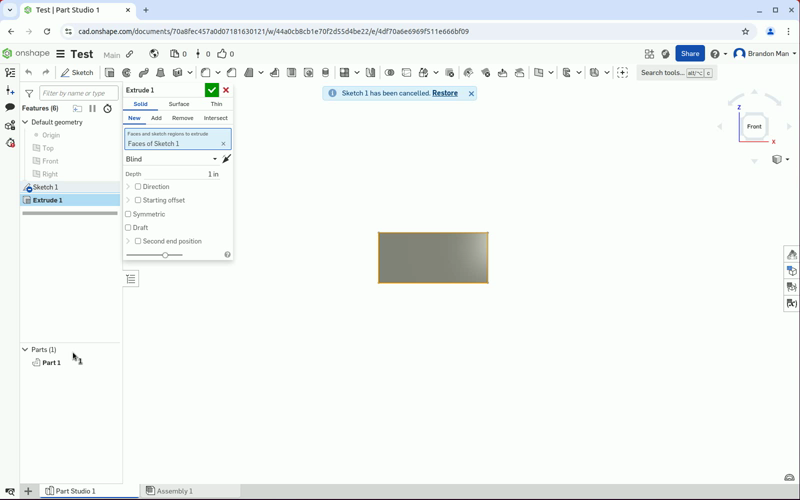
mouse_move(143, 106)
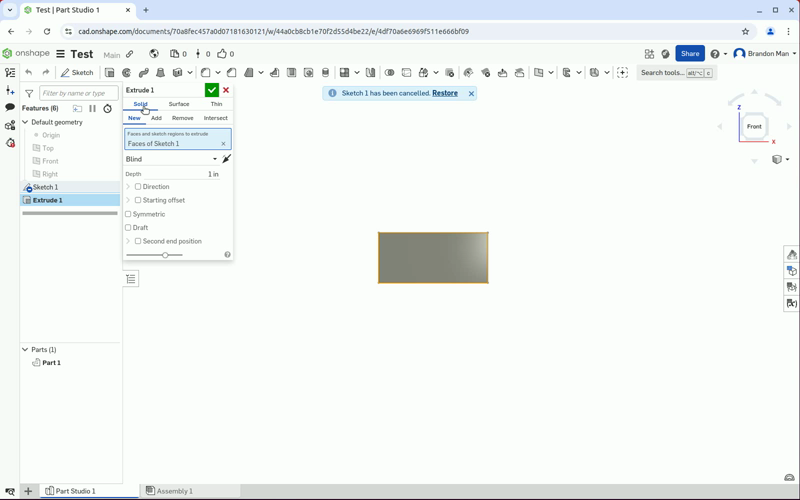
click(143, 106)
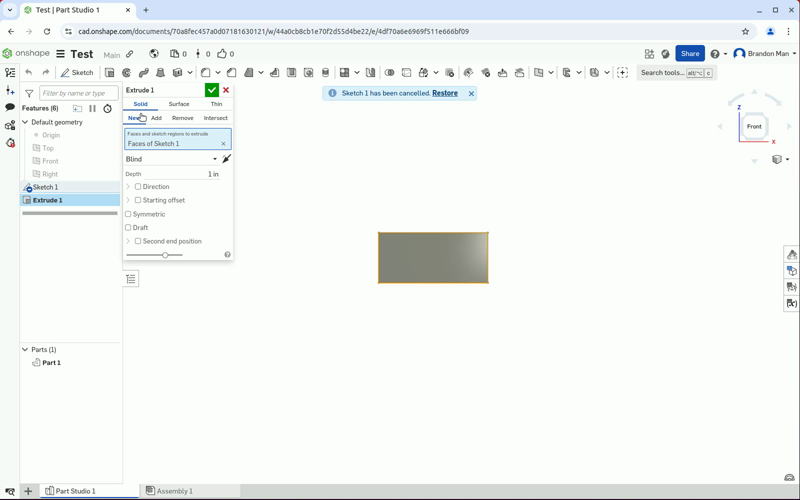
mouse_move(137, 120)
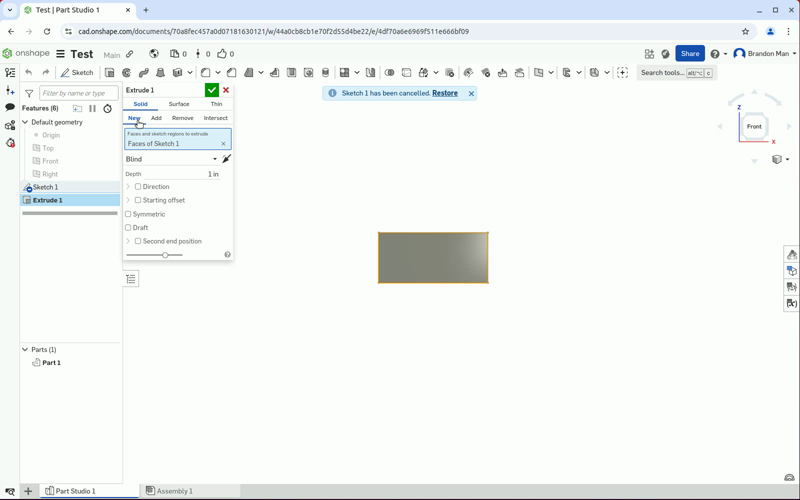
click(137, 120)
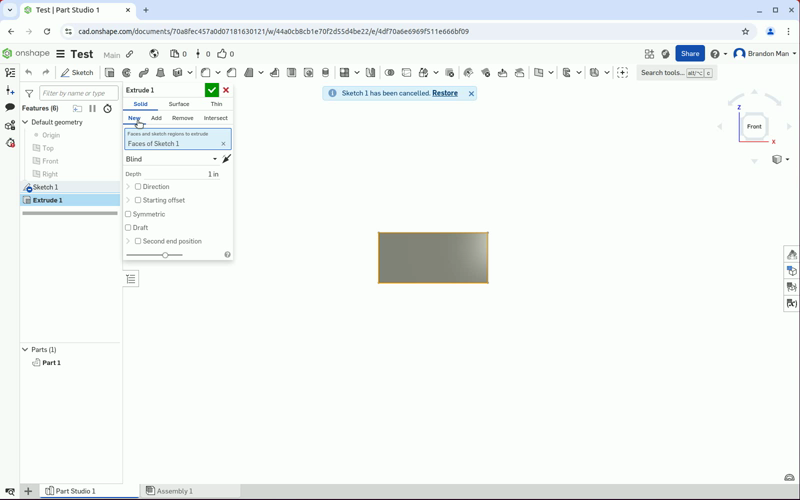
key(tab, 4)
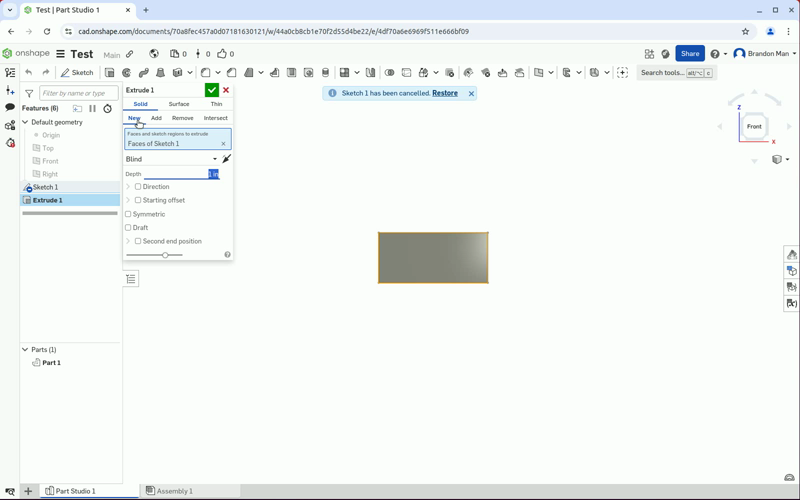
text(5.055)
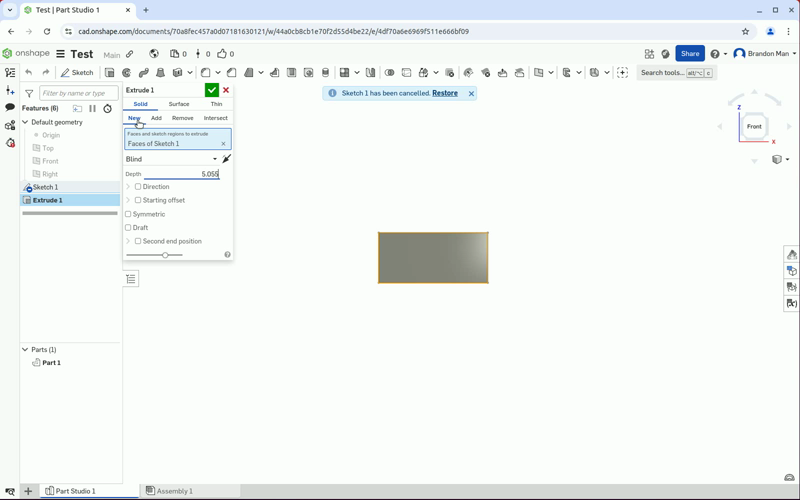
key(enter)
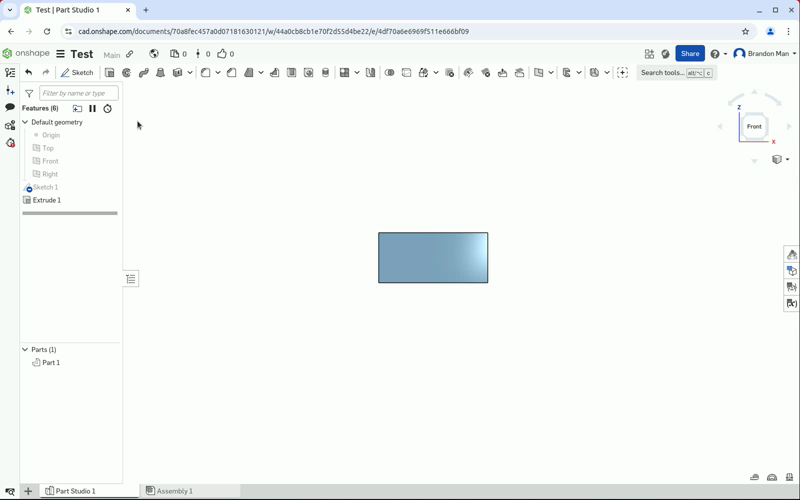
key(shift+h)
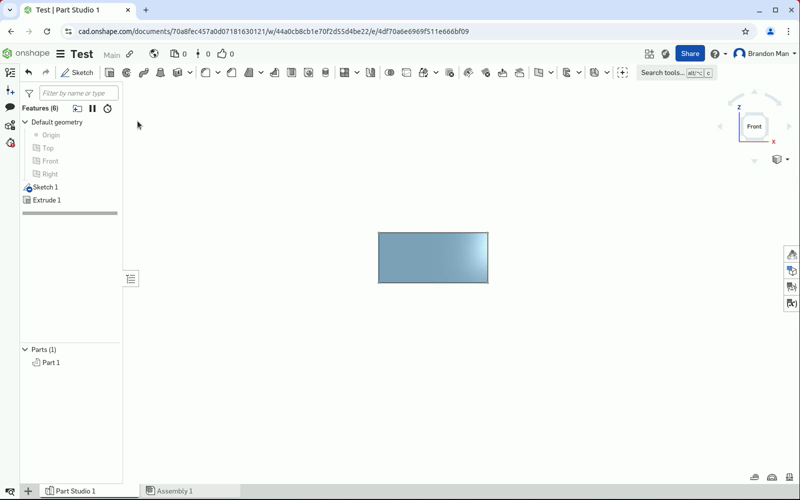
key(shift+h)
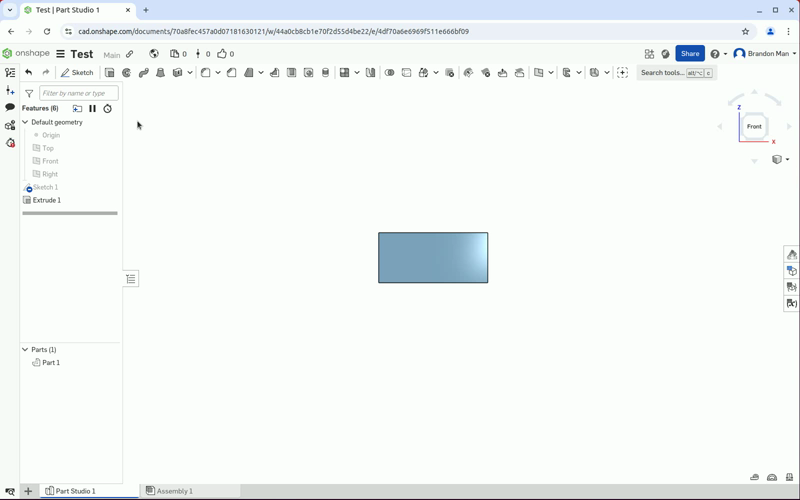
mouse_move(73, 189)
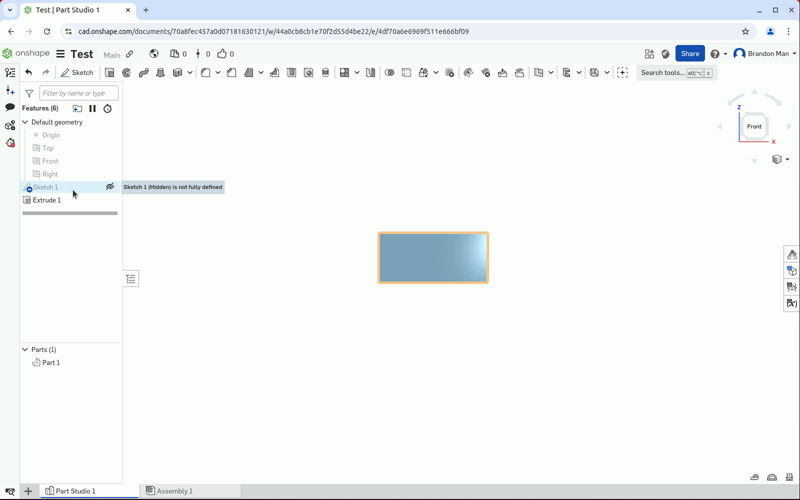
click(73, 189)
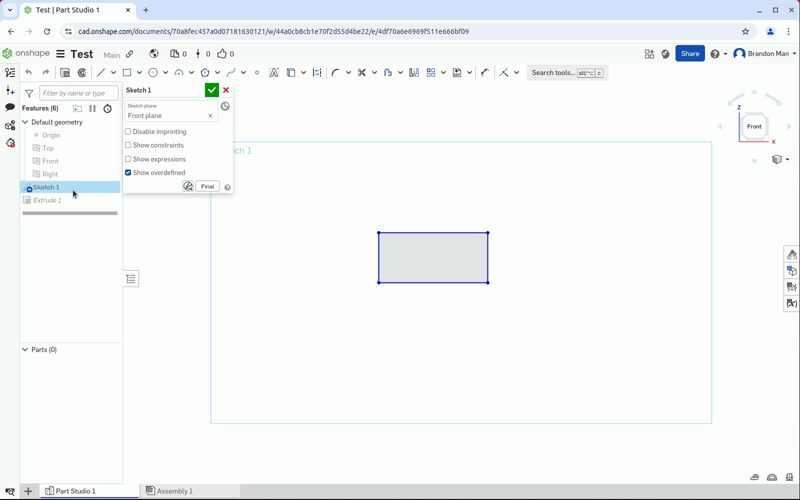
mouse_move(229, 92)
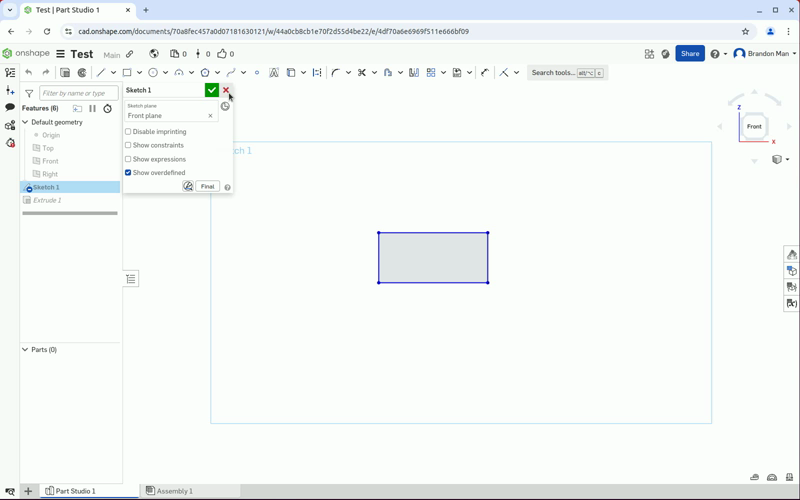
click(229, 92)
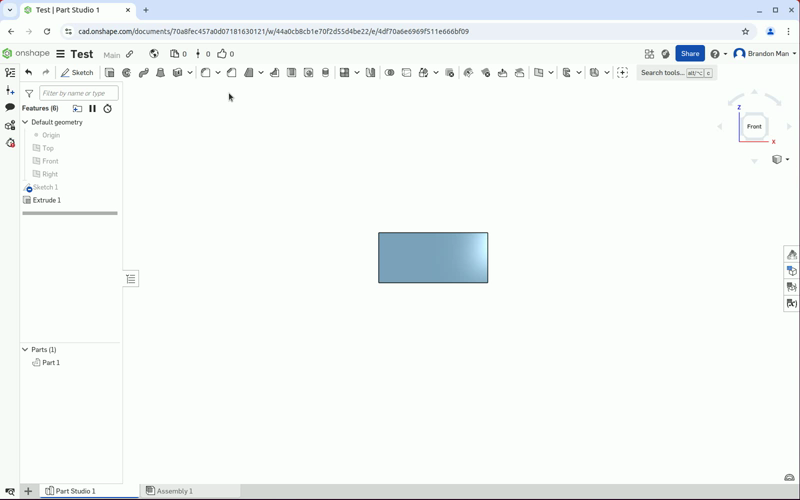
mouse_move(73, 352)
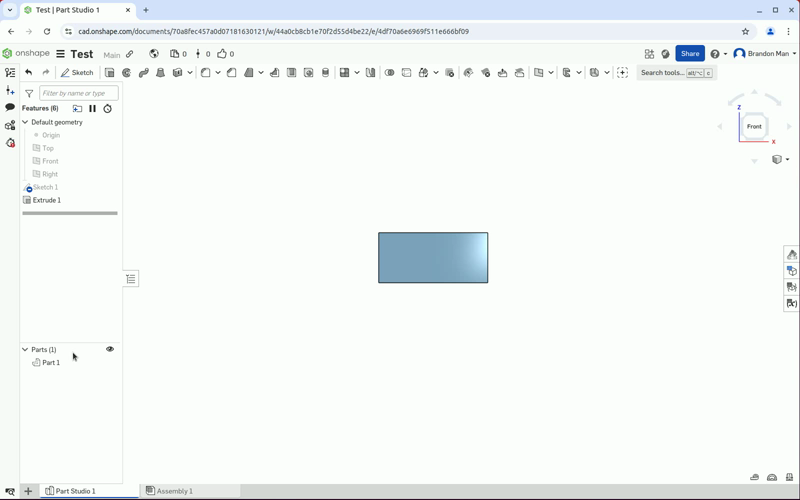
key(y)
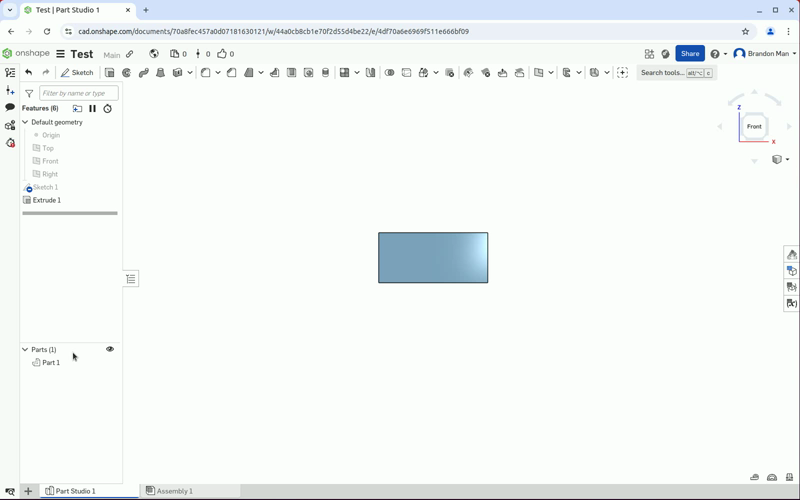
key(shift+p)
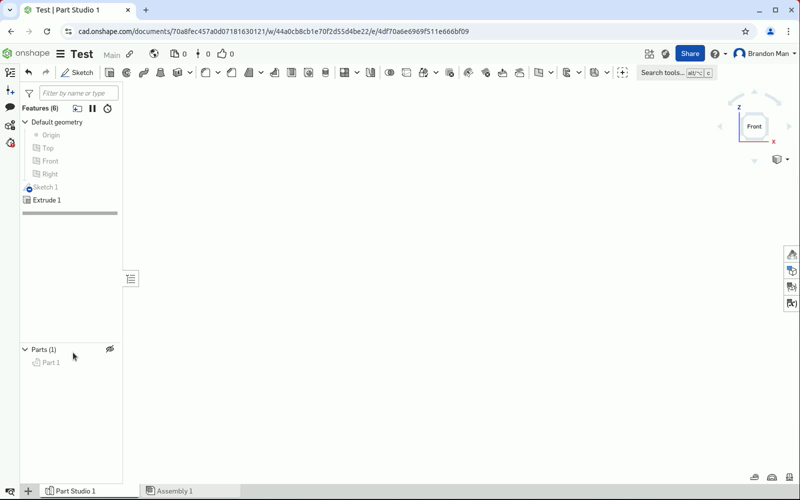
key(space)
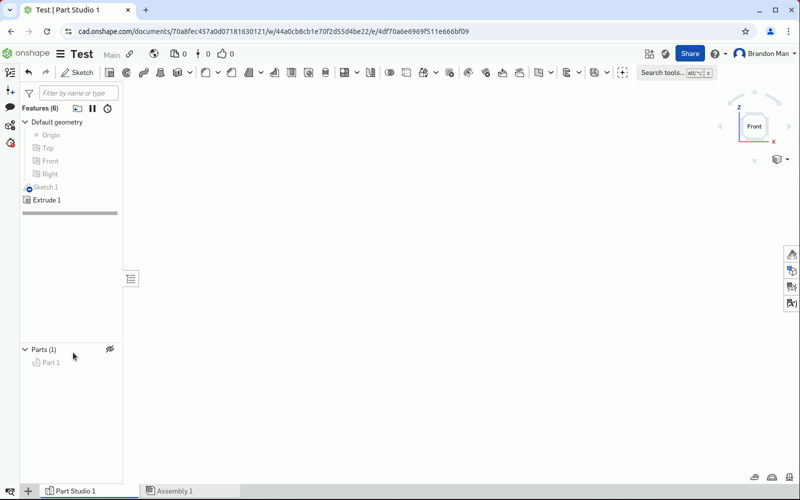
key_down(shift)
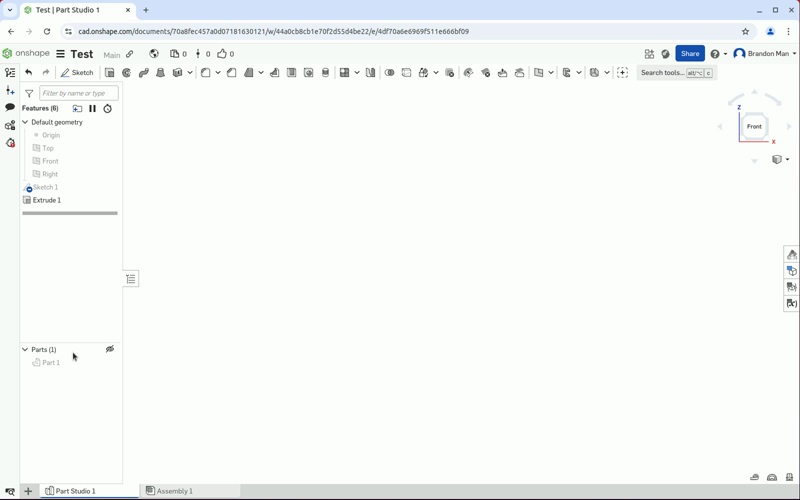
key(left)
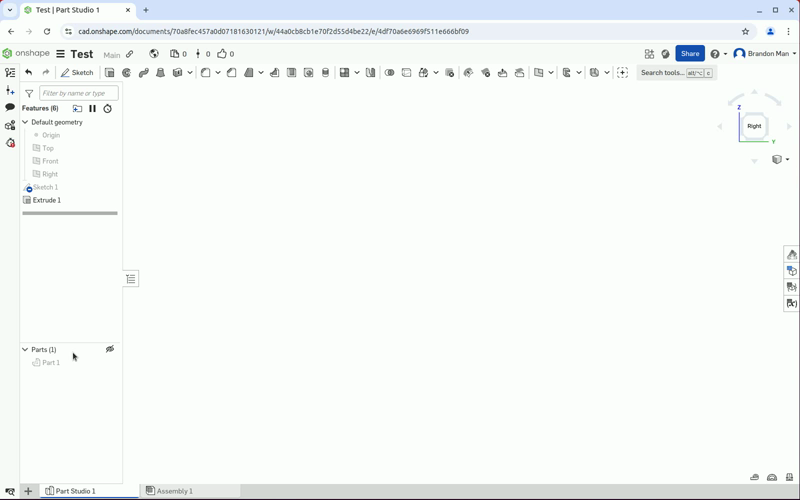
key_up(shift)
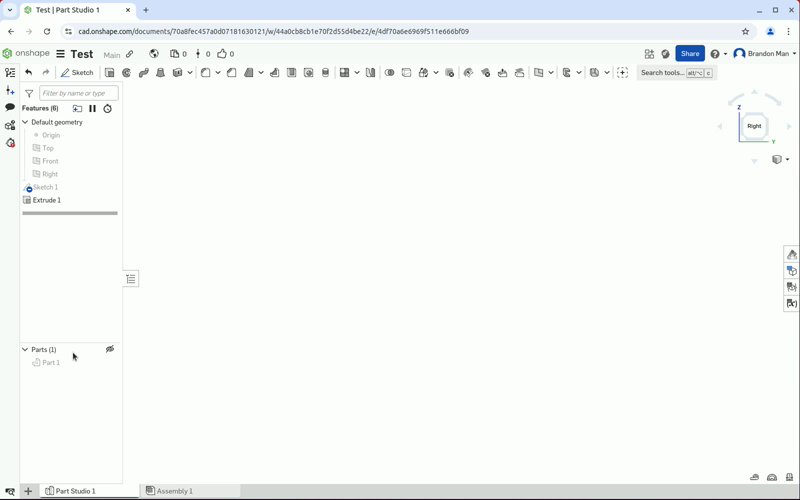
mouse_move(73, 352)
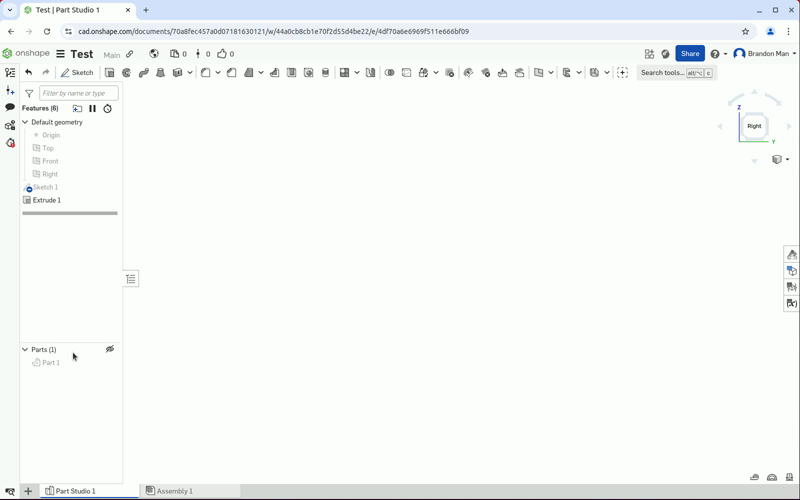
key(shift+y)
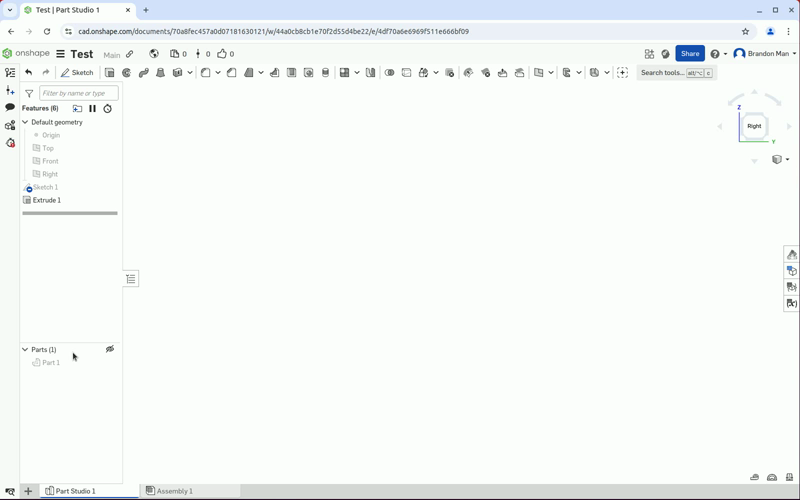
key(shift+s)
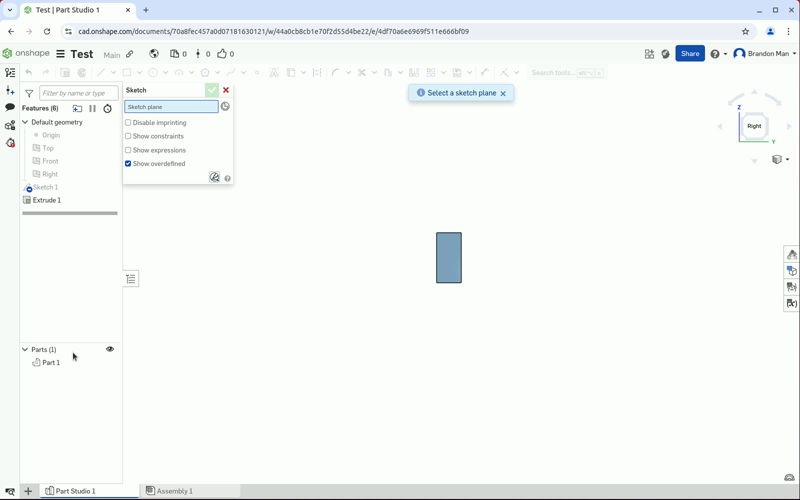
mouse_move(73, 176)
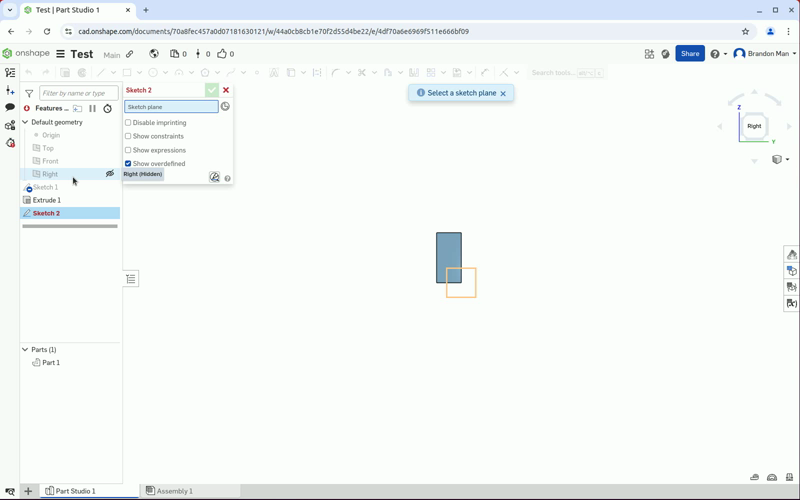
click(73, 176)
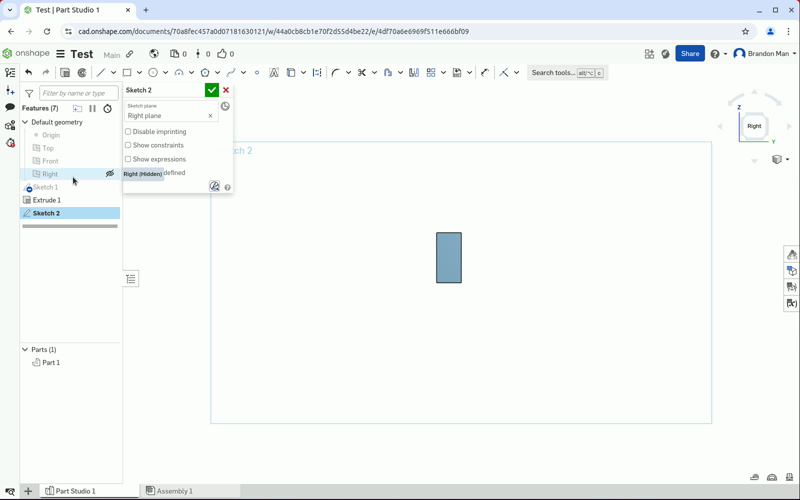
mouse_move(73, 352)
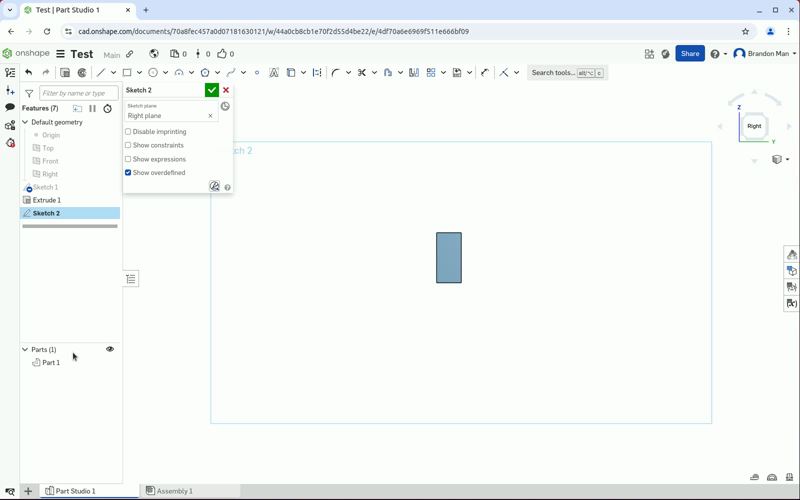
key(y)
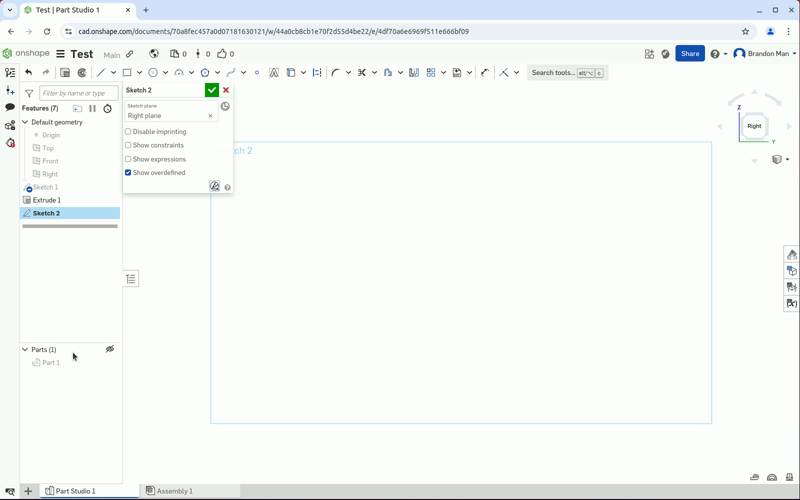
key(l)
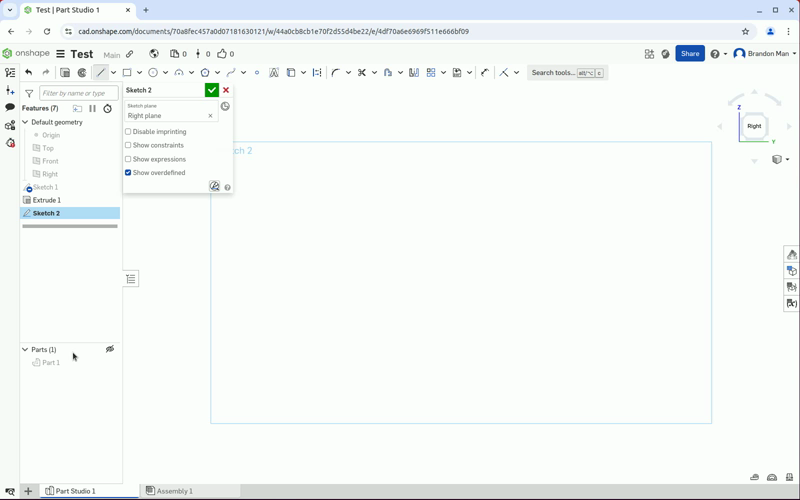
key_down(shift)
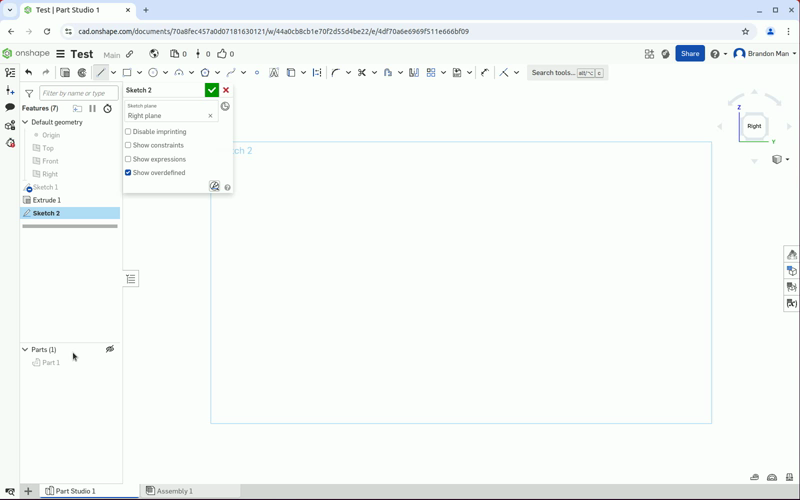
mouse_move(498, 279)
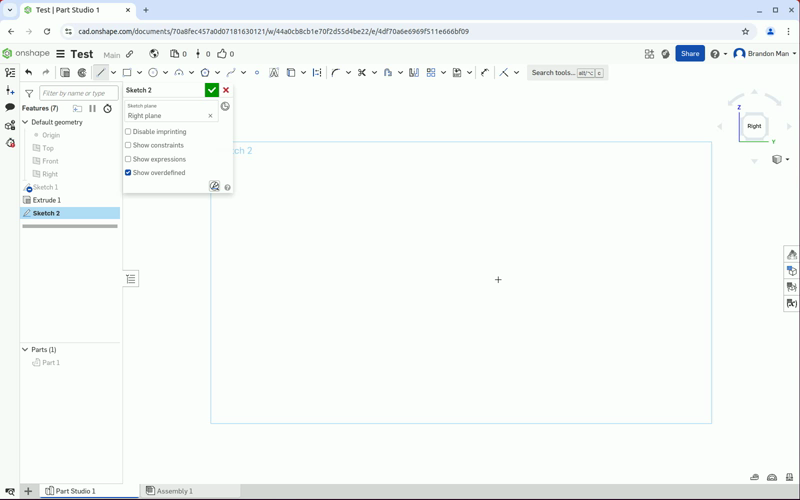
click(498, 279)
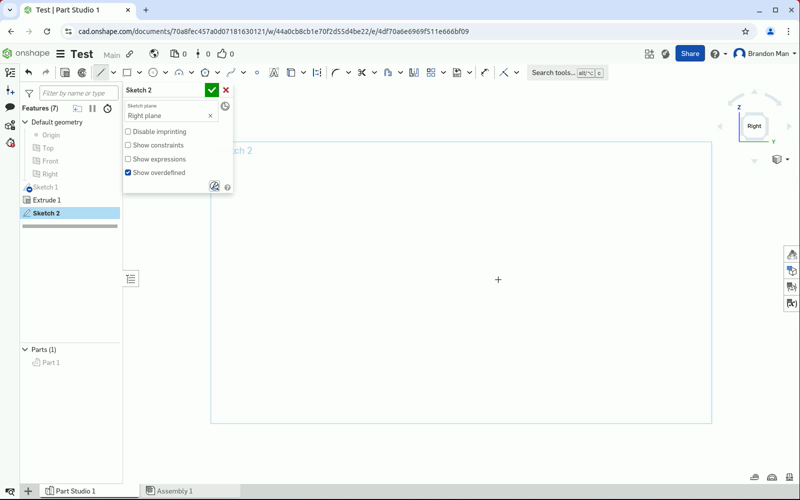
key_up(shift)
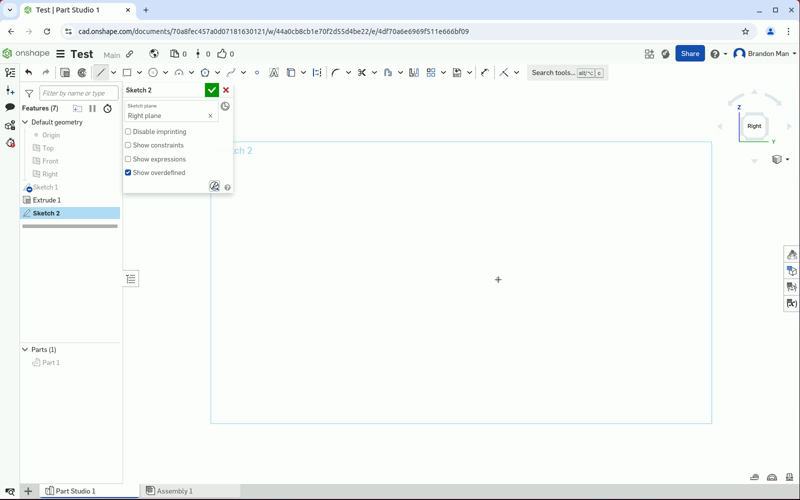
key_down(shift)
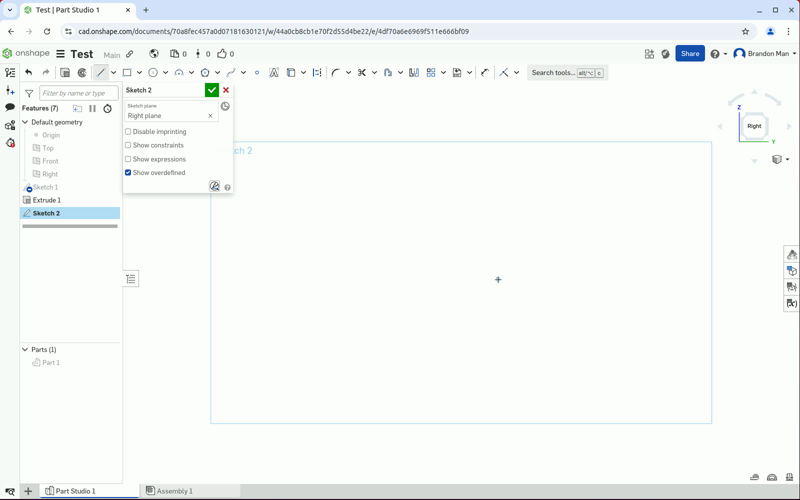
mouse_move(573, 279)
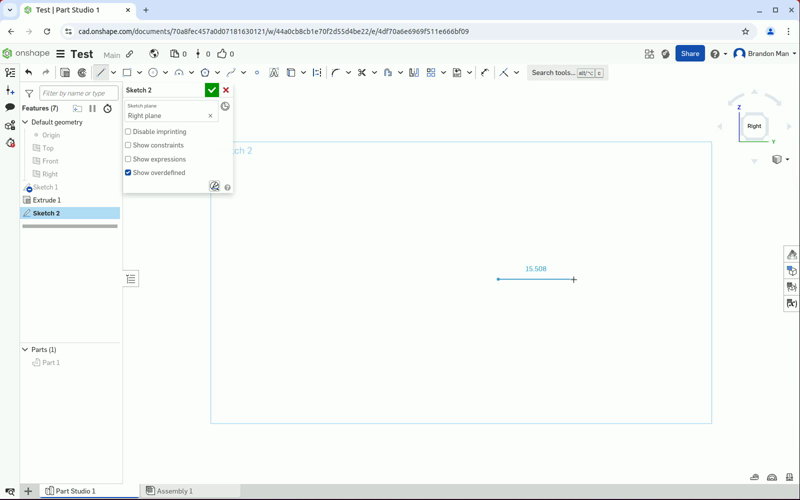
click(573, 279)
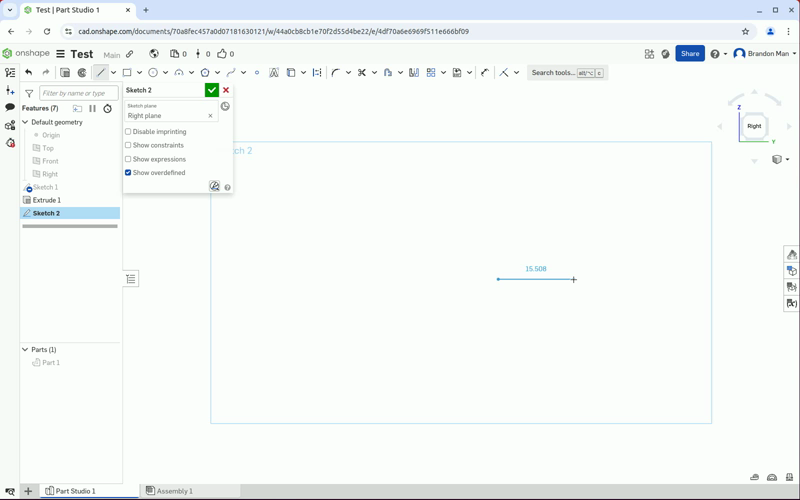
key_up(shift)
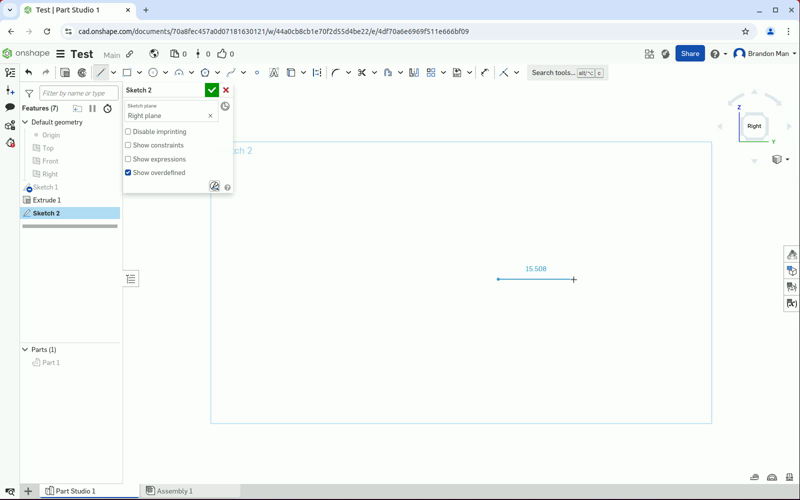
key_down(shift)
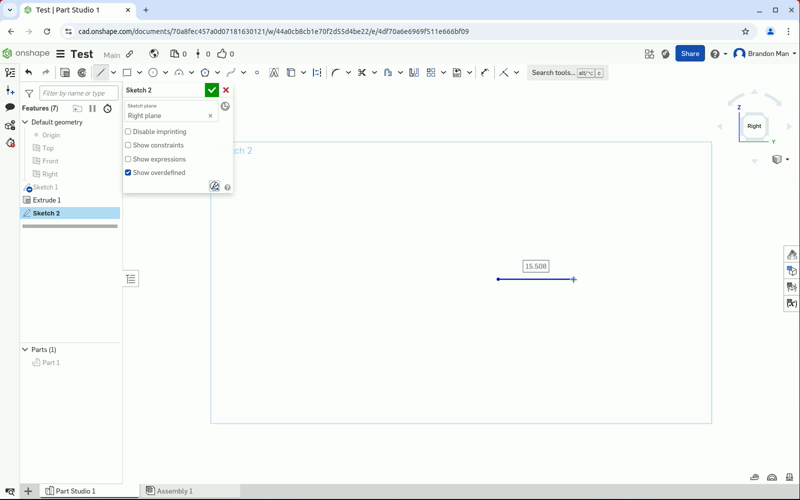
mouse_move(589, 279)
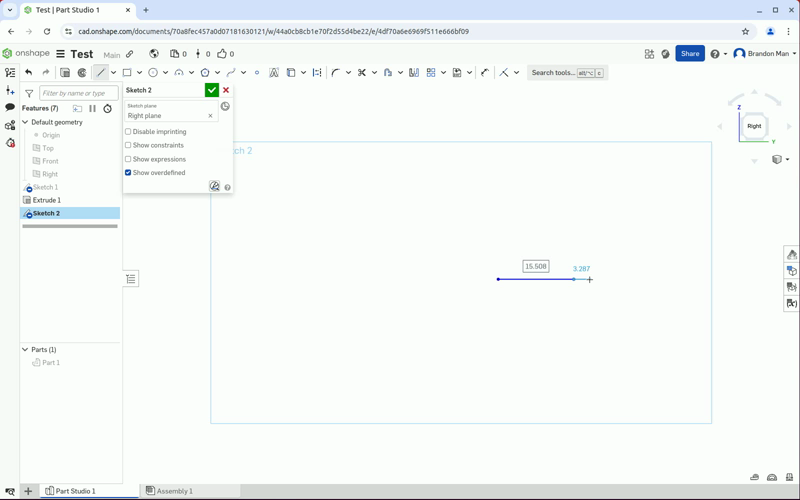
mouse_move(573, 223)
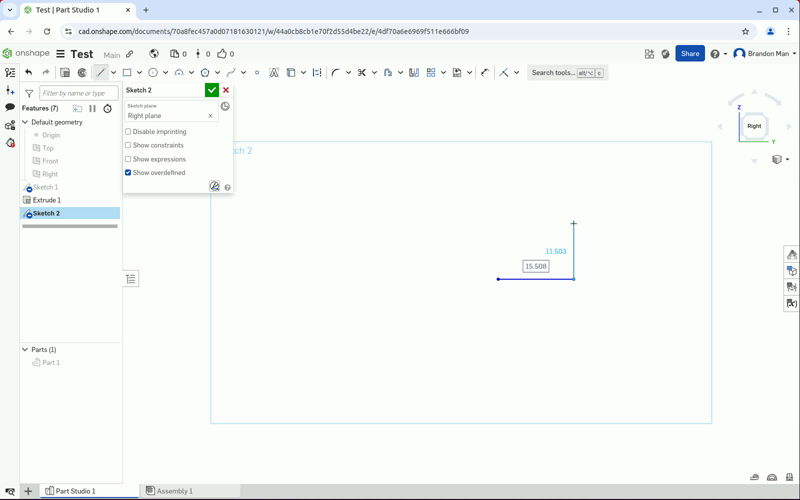
click(573, 223)
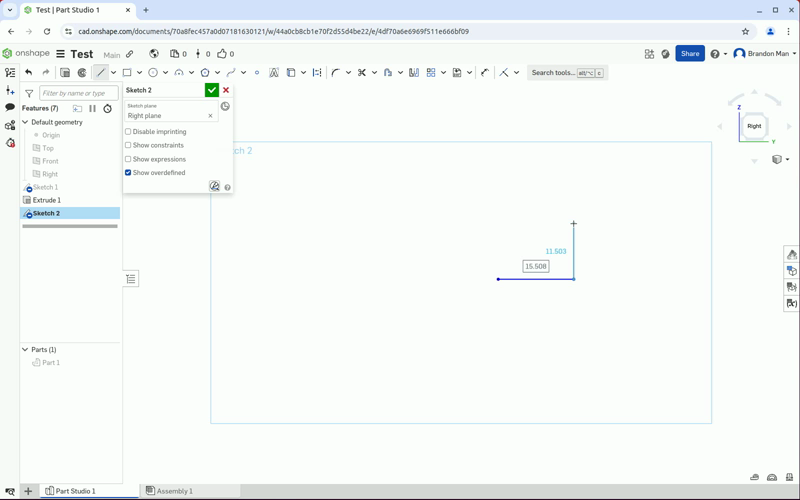
key_up(shift)
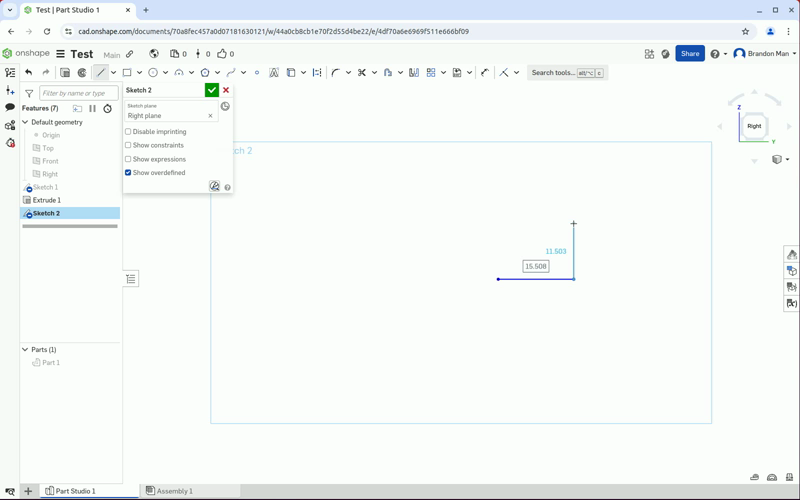
key_down(shift)
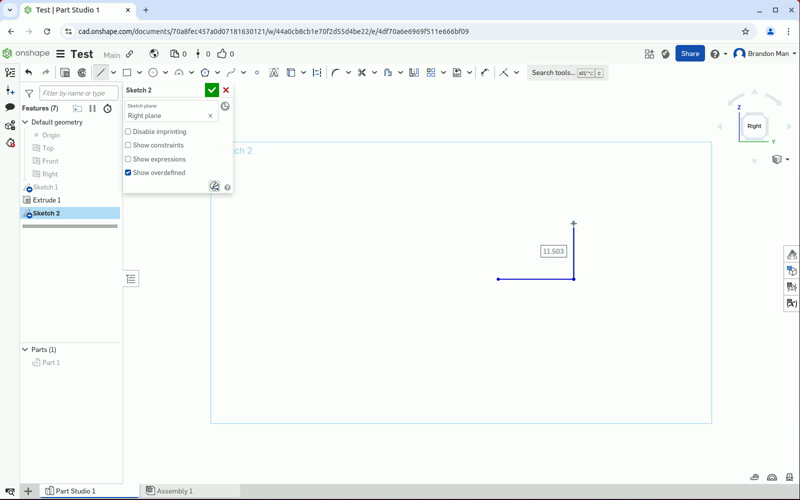
mouse_move(498, 223)
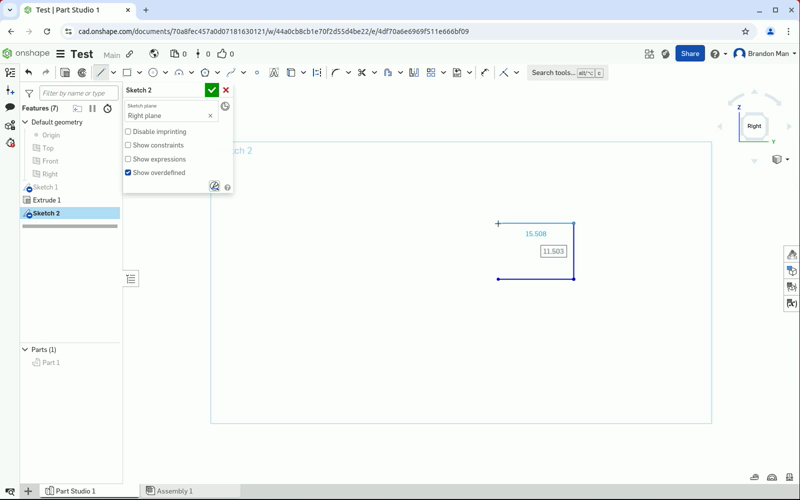
click(498, 223)
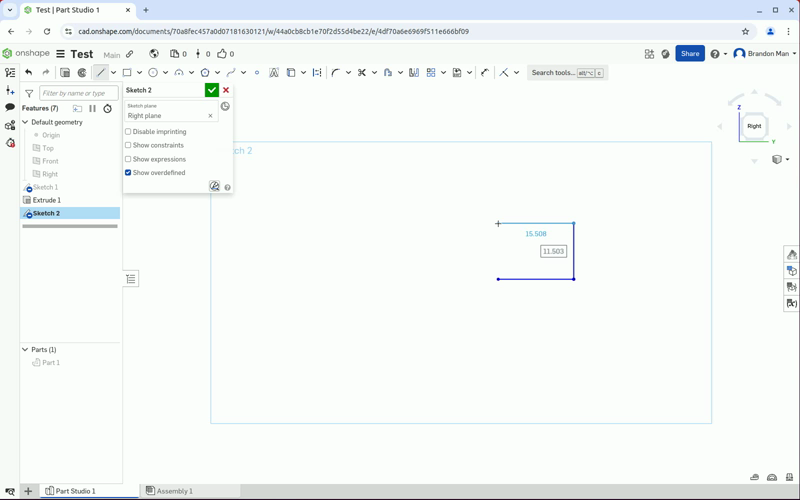
key_up(shift)
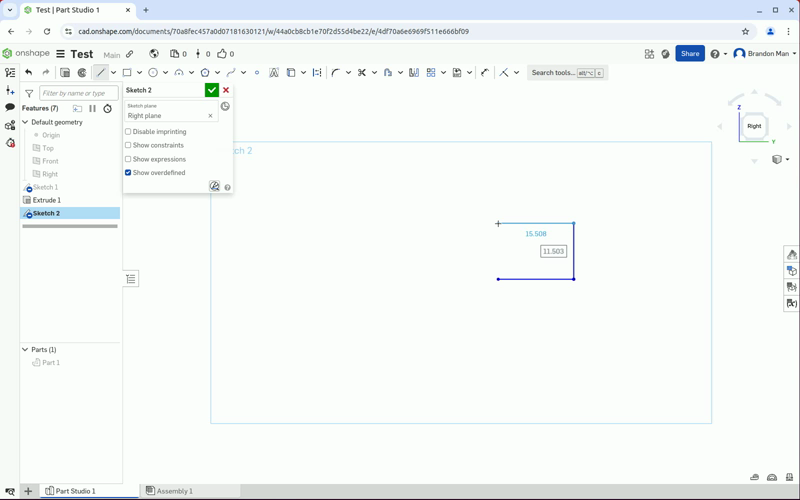
mouse_move(528, 223)
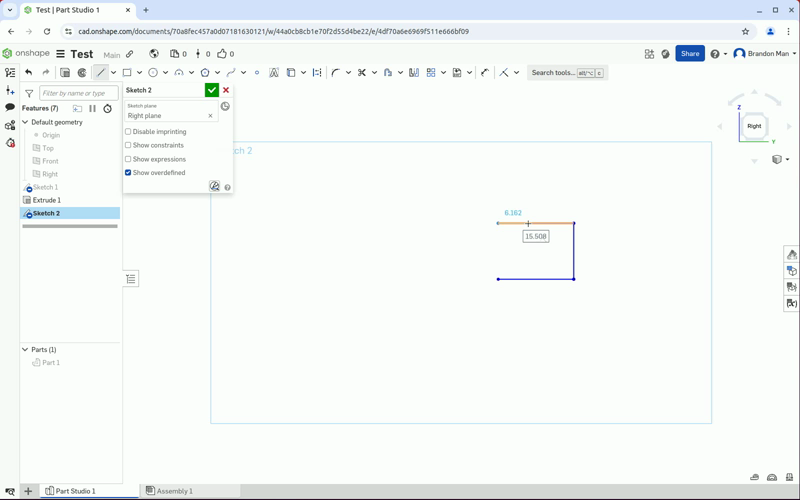
key_down(shift)
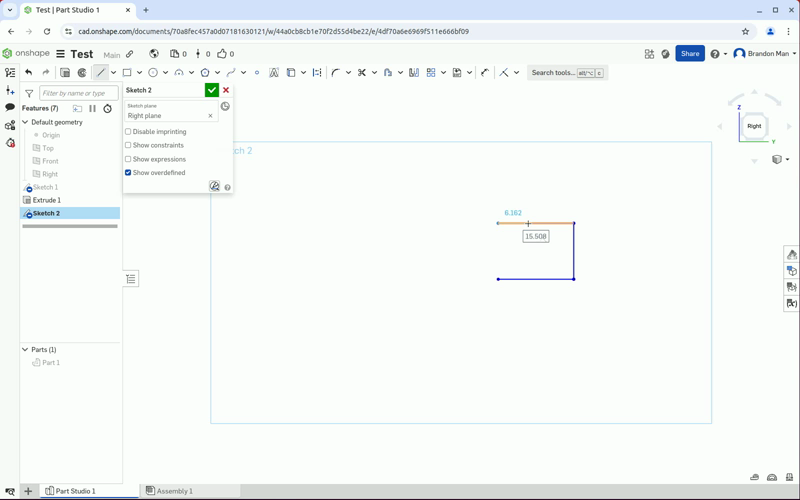
mouse_move(498, 279)
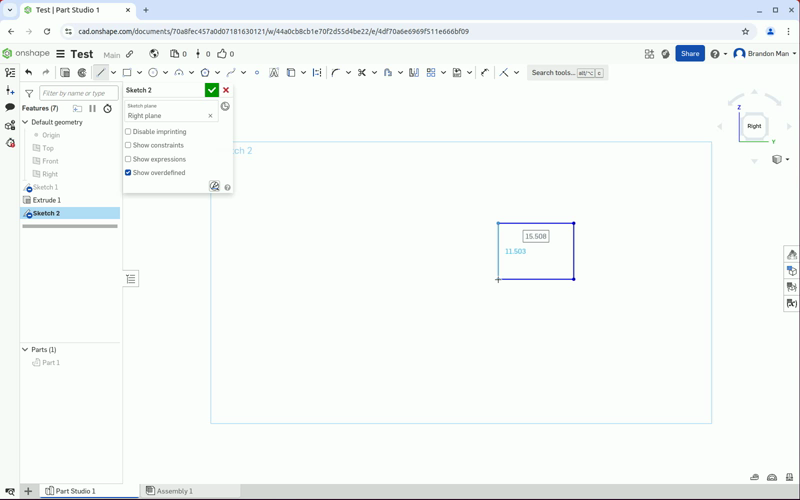
key_up(shift)
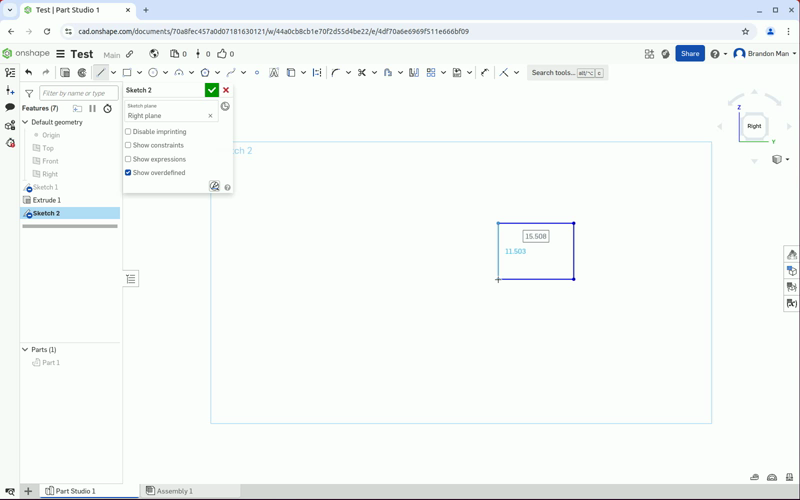
click(498, 279)
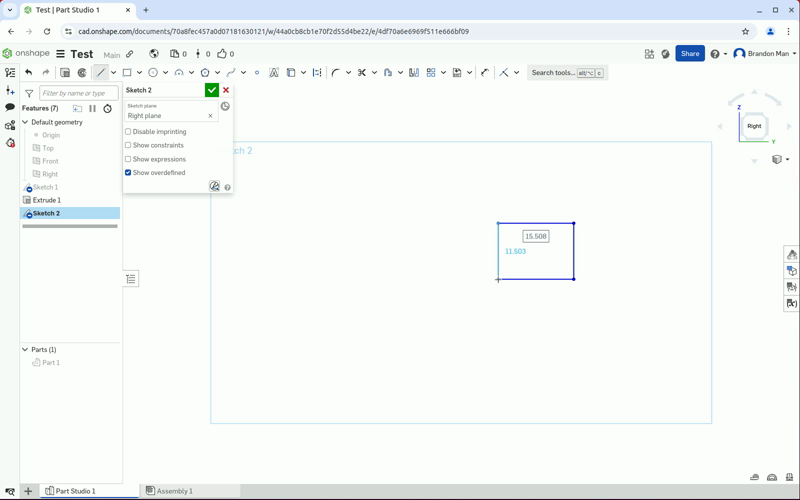
key(esc)
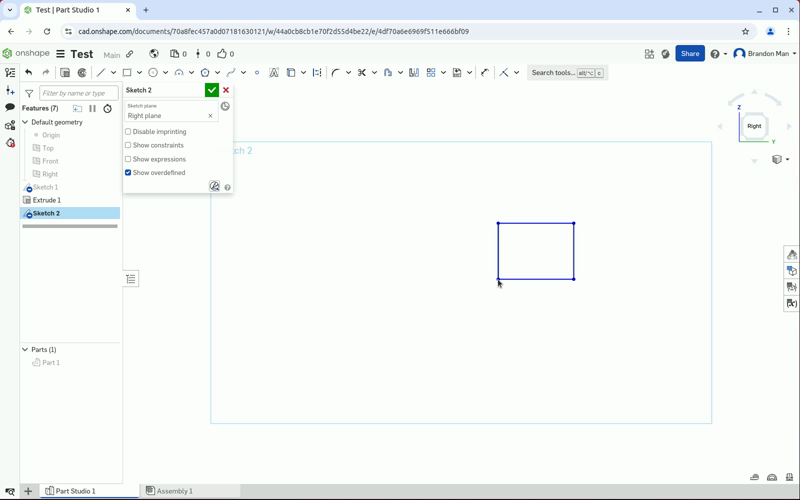
mouse_move(547, 242)
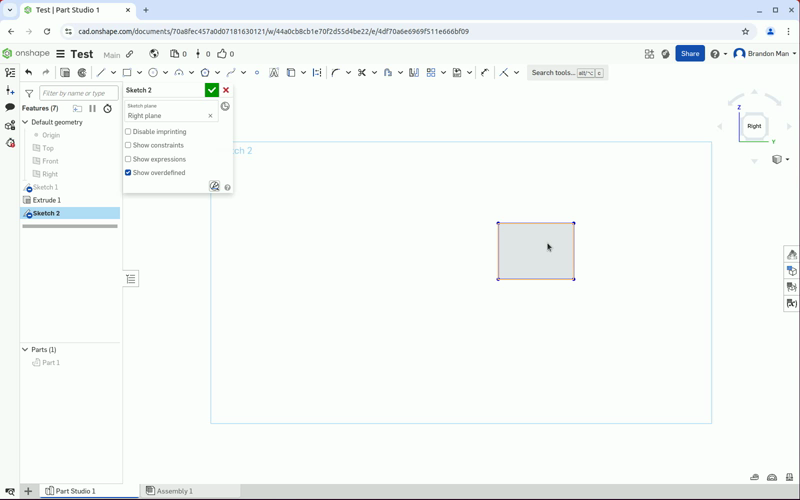
click(547, 242)
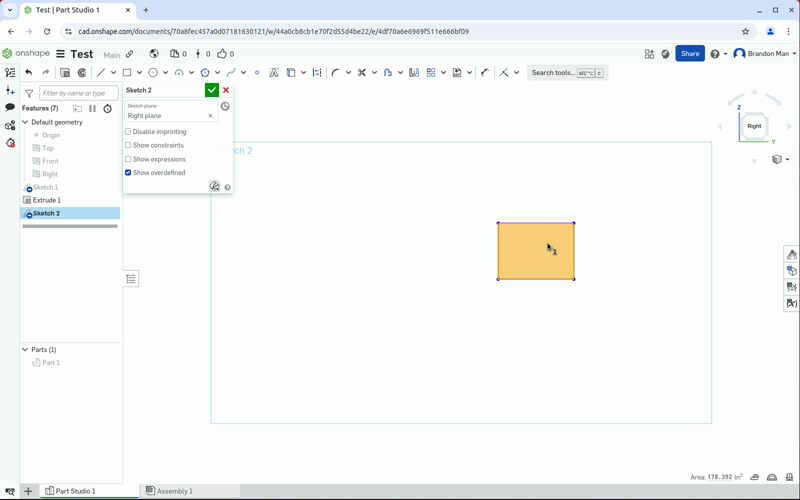
mouse_move(73, 352)
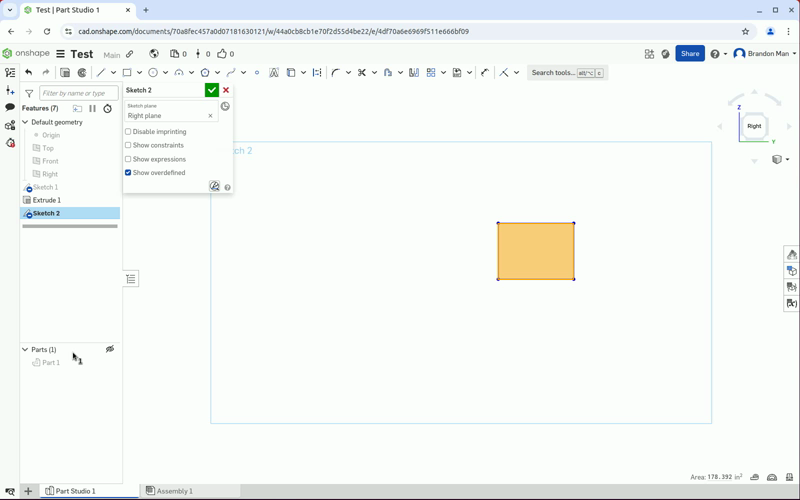
key(shift+y)
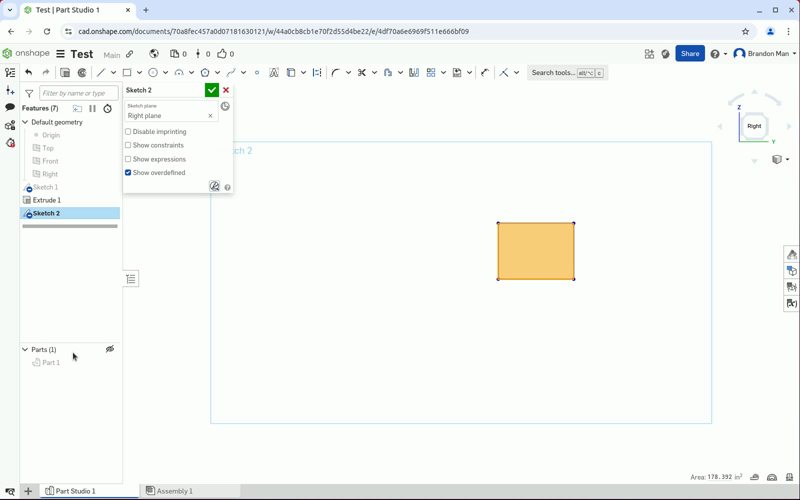
key(shift+e)
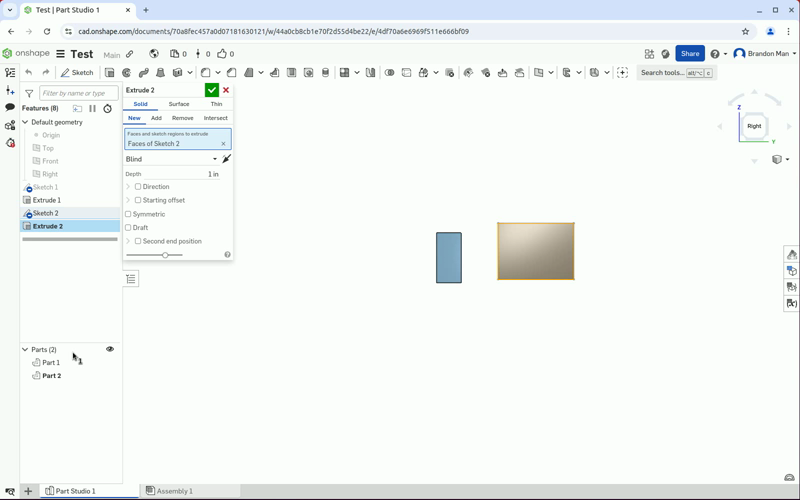
mouse_move(143, 106)
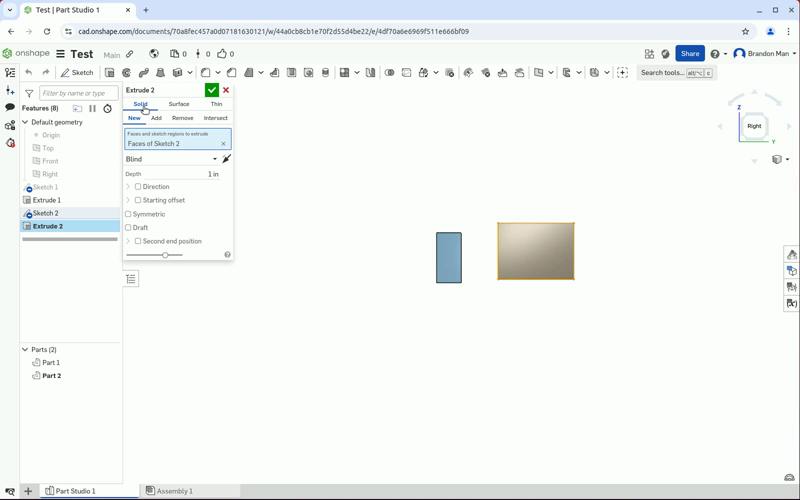
click(143, 106)
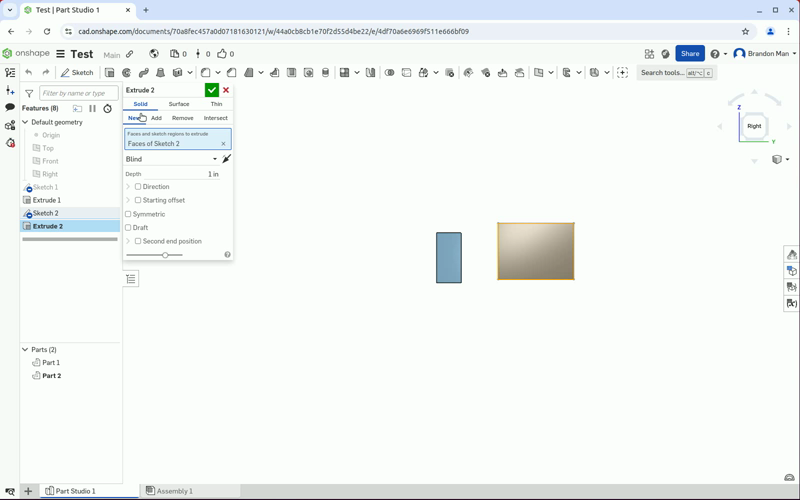
mouse_move(137, 120)
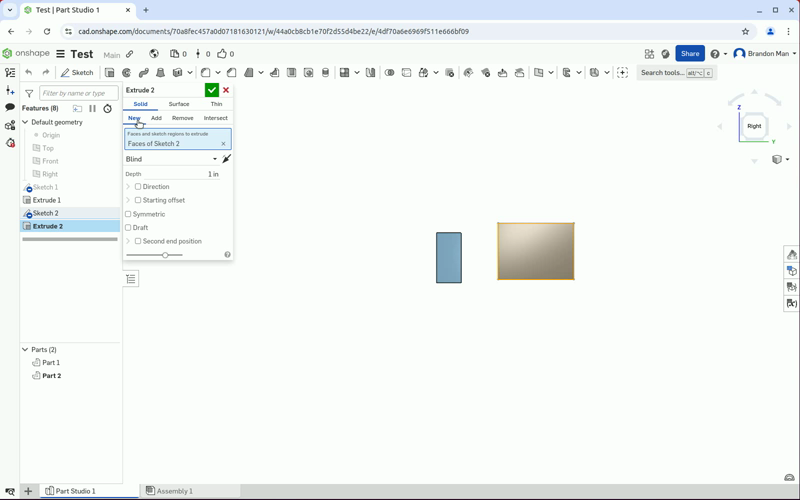
click(137, 120)
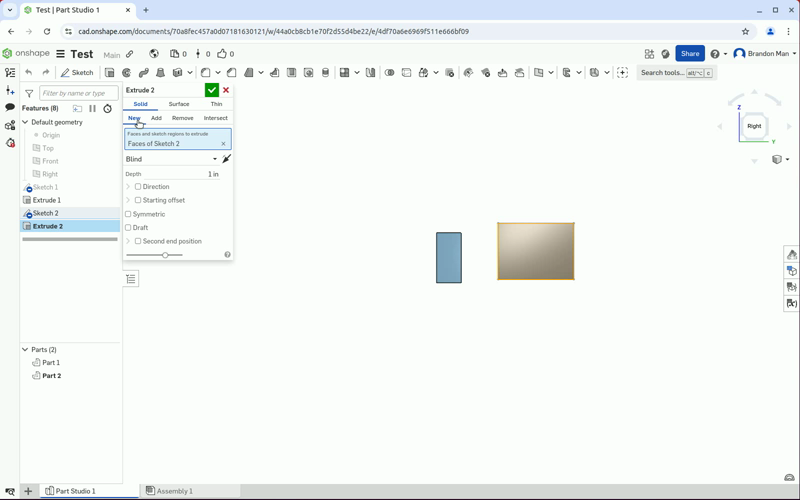
key(tab, 4)
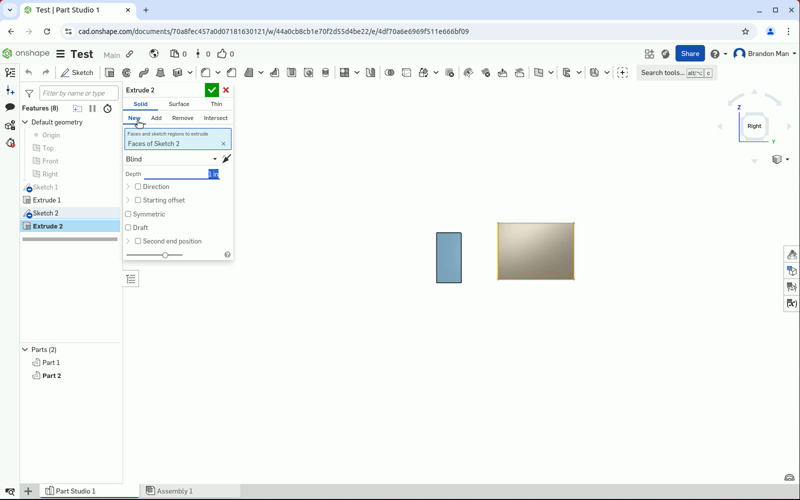
text(5.055)
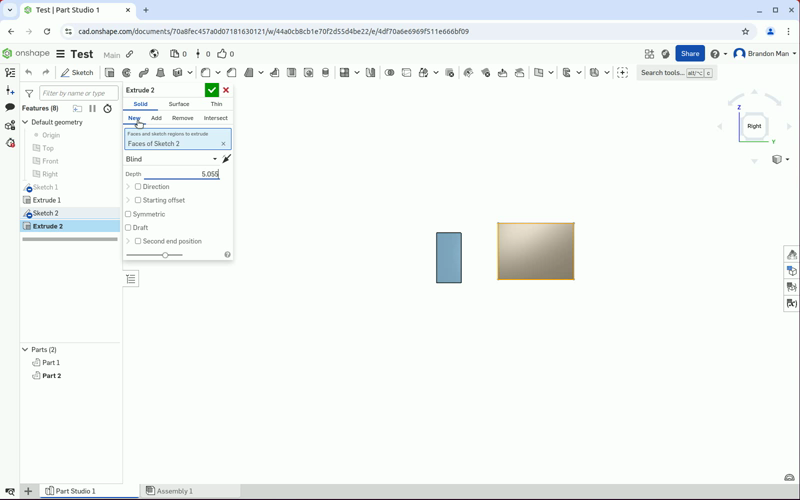
key(enter)
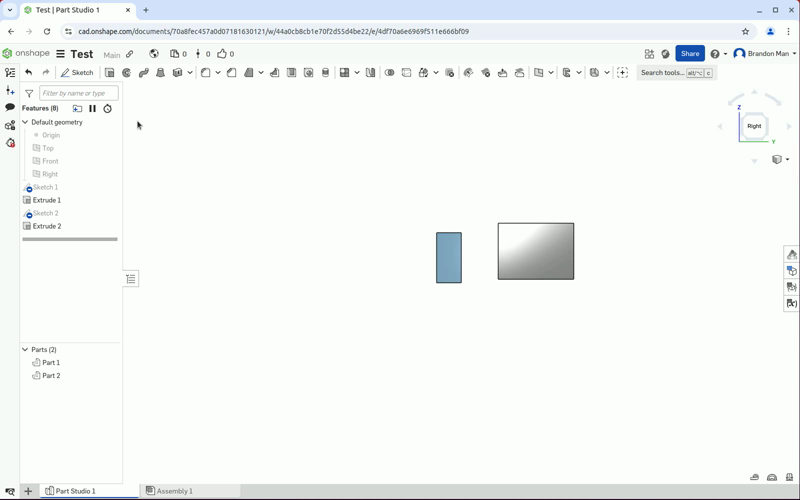
key(shift+h)
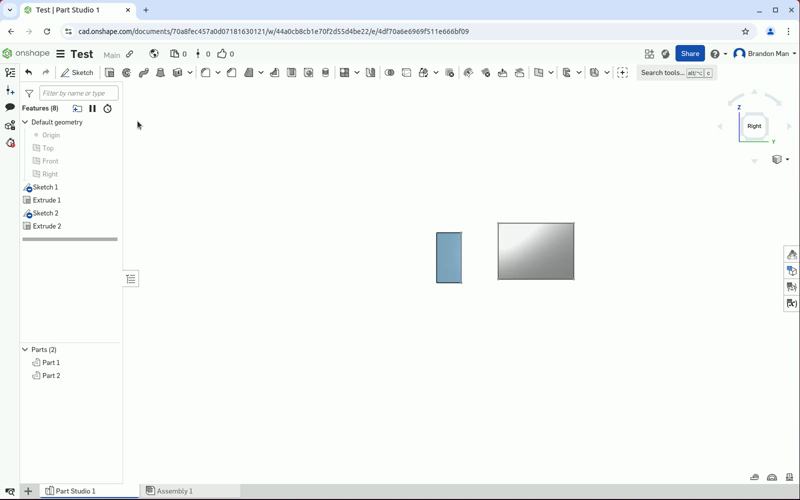
key(shift+h)
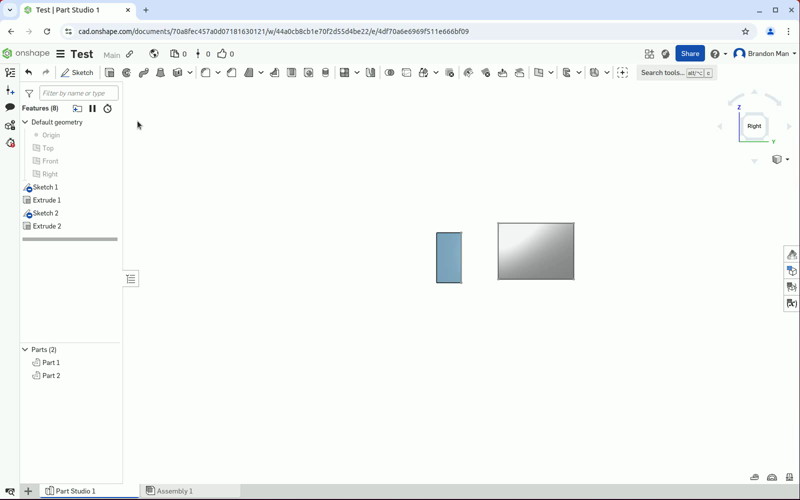
key(shift+7)
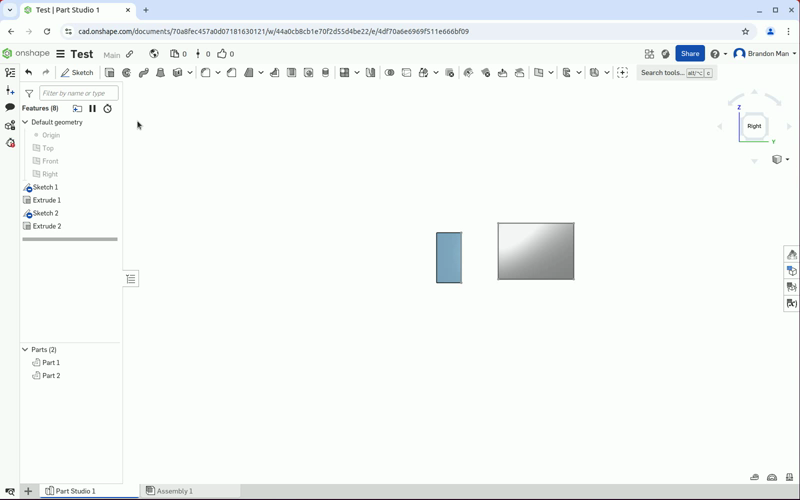
key(right, 2)
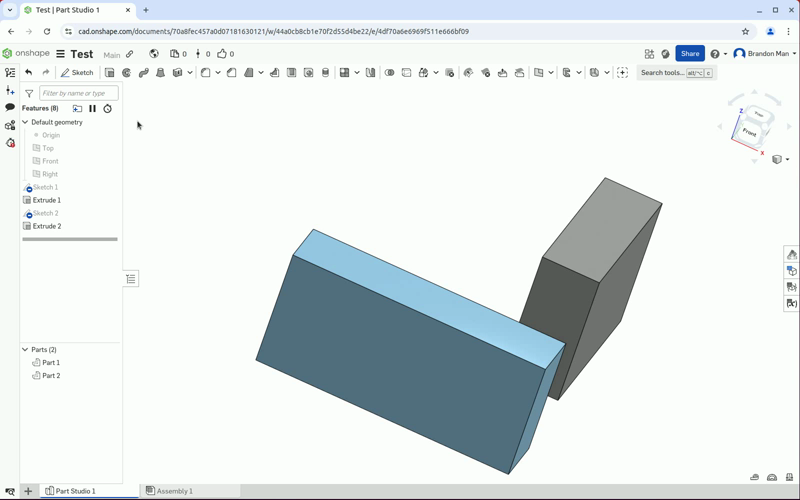
key(down, 2)
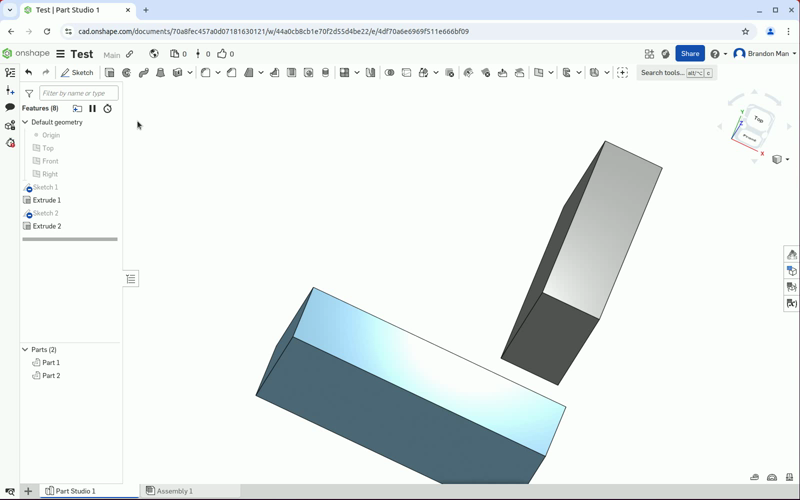
key(up, 2)
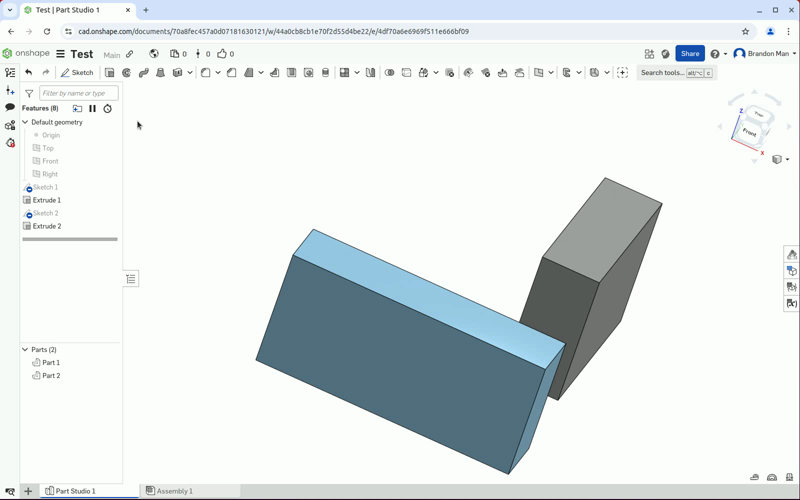
key(left, 2)
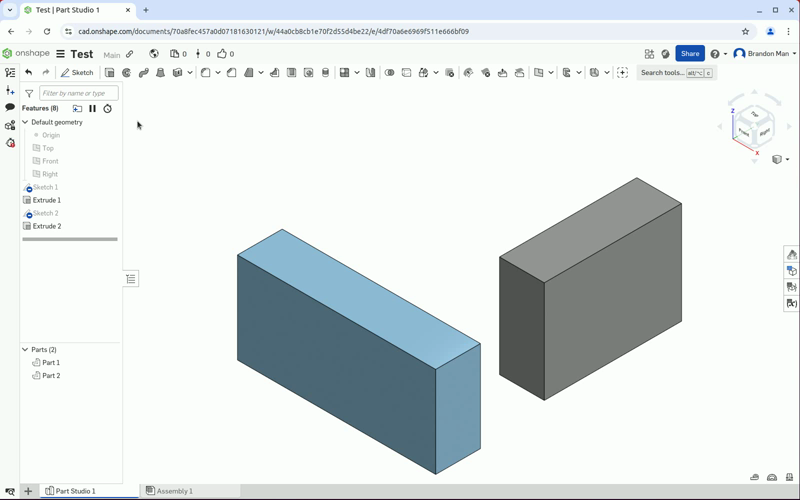
mouse_move(73, 189)
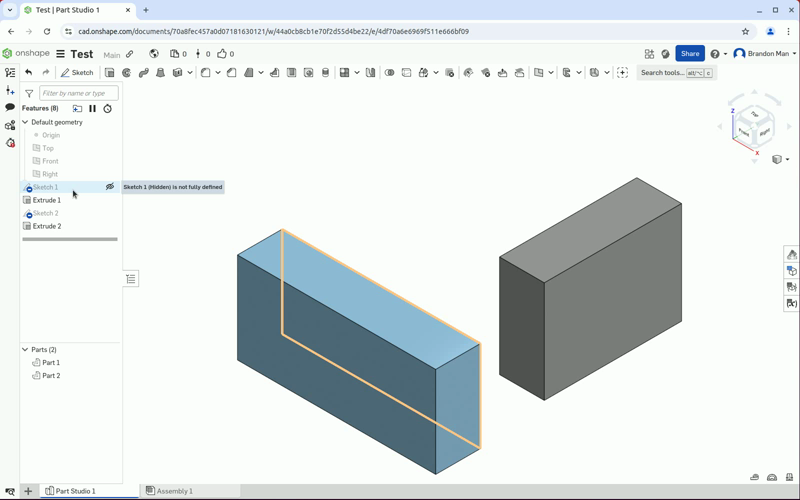
click(73, 189)